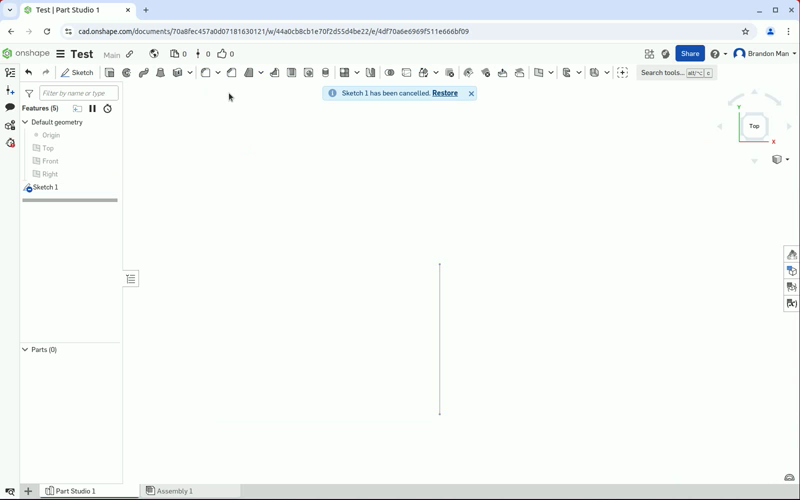
key(shift+h)
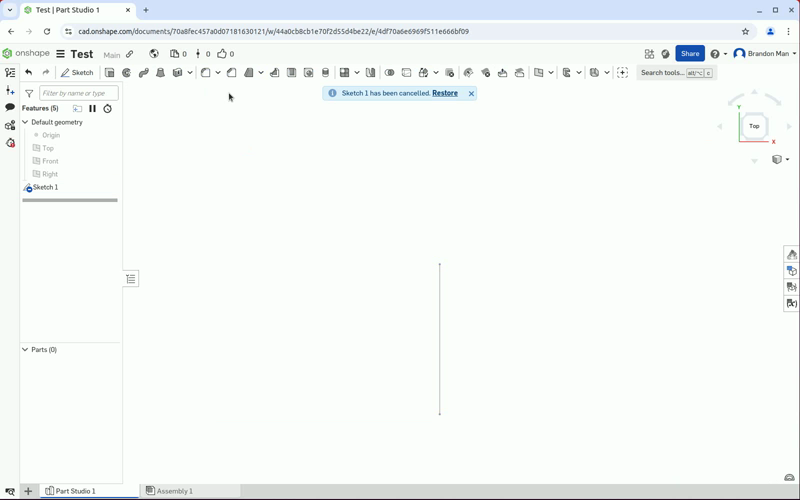
key(shift+s)
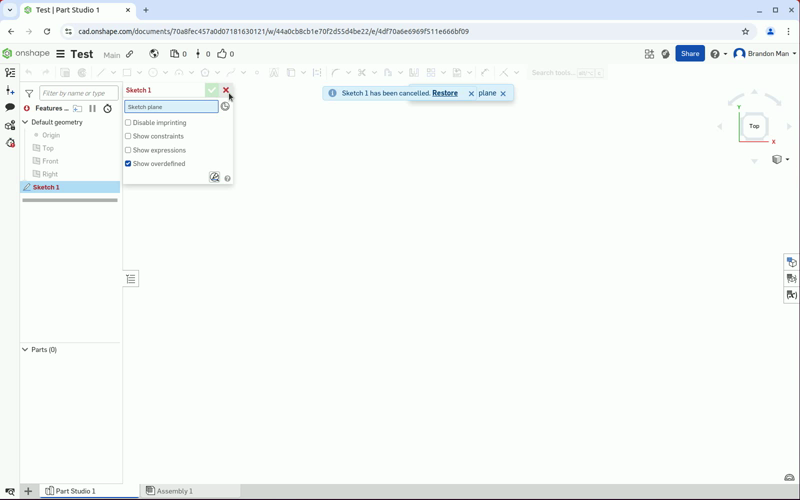
mouse_move(73, 150)
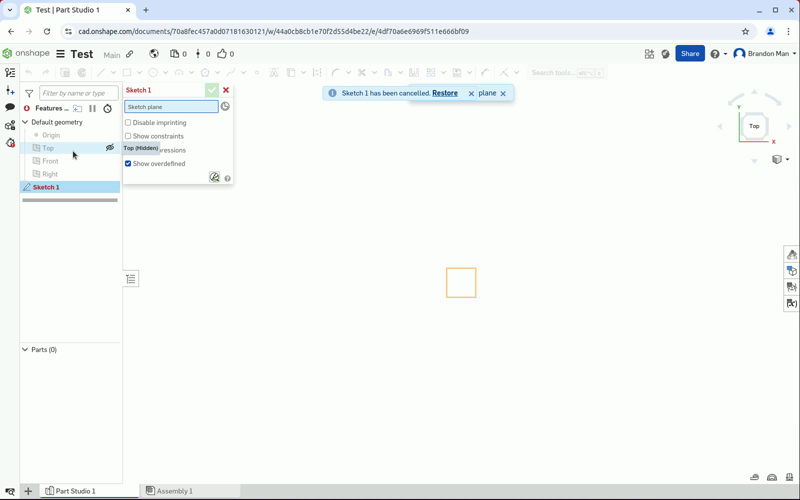
click(73, 150)
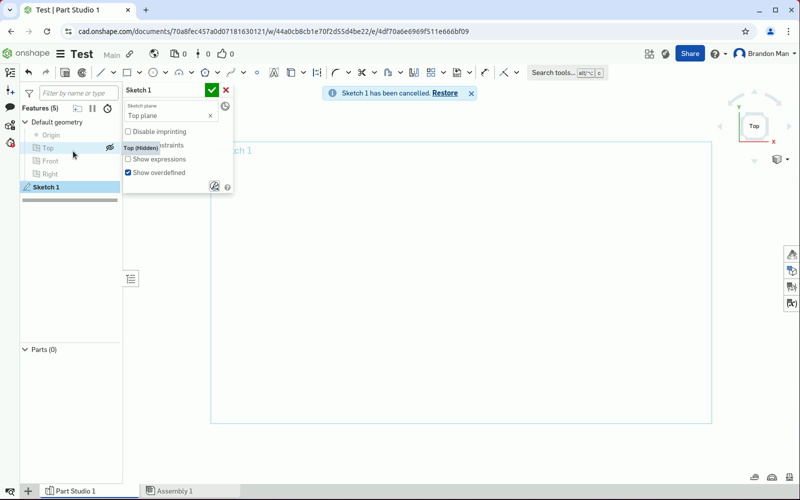
mouse_move(73, 352)
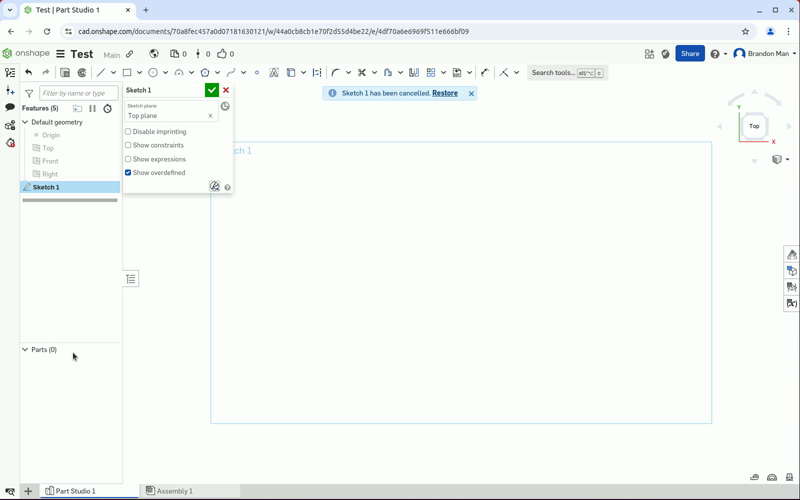
key(y)
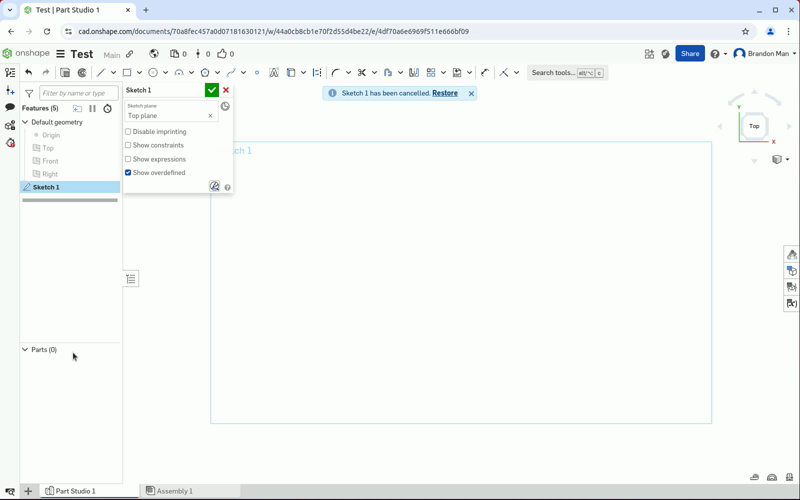
key(l)
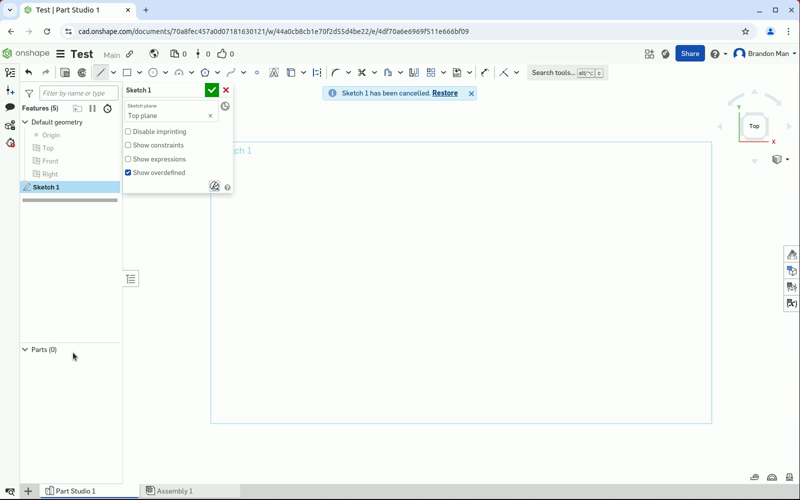
key_down(shift)
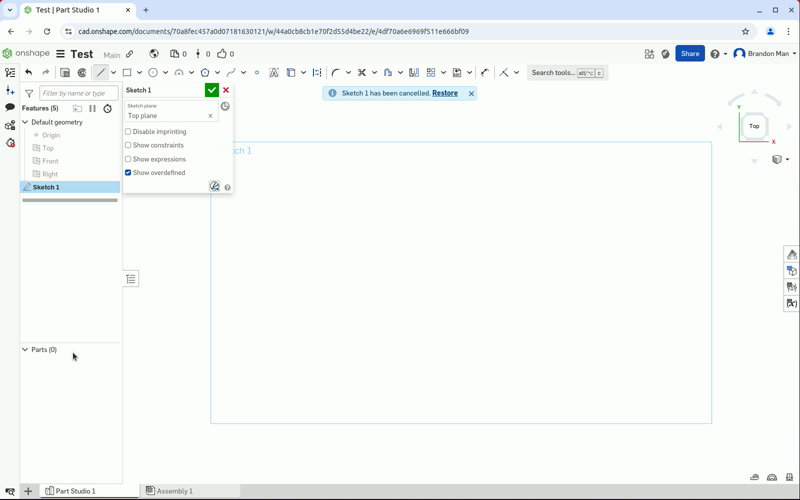
mouse_move(392, 327)
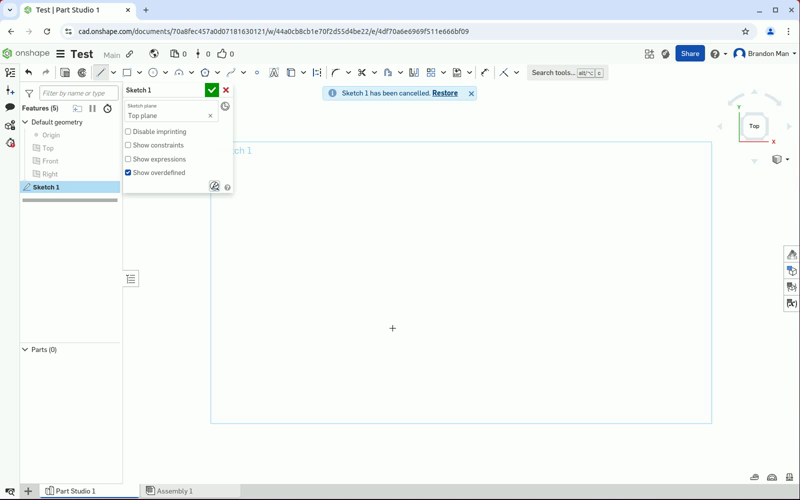
click(392, 327)
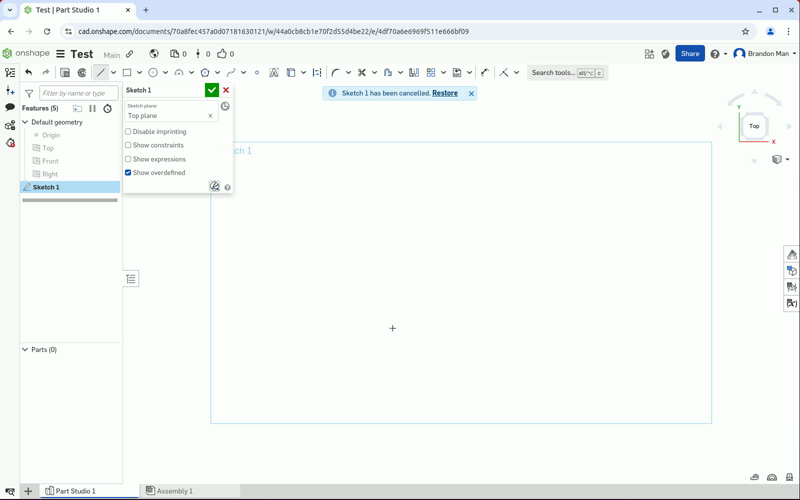
key_up(shift)
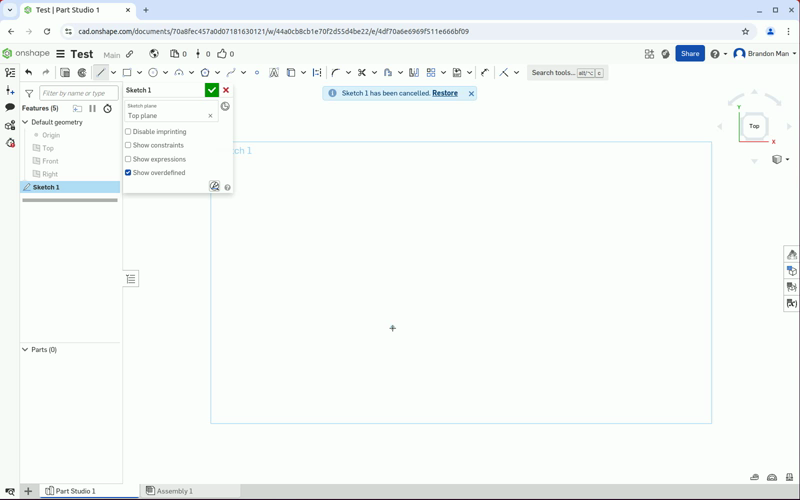
key_down(shift)
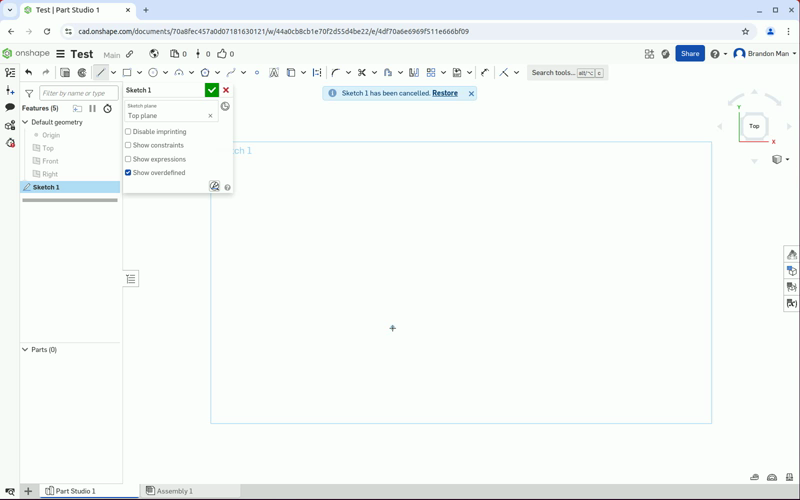
mouse_move(527, 327)
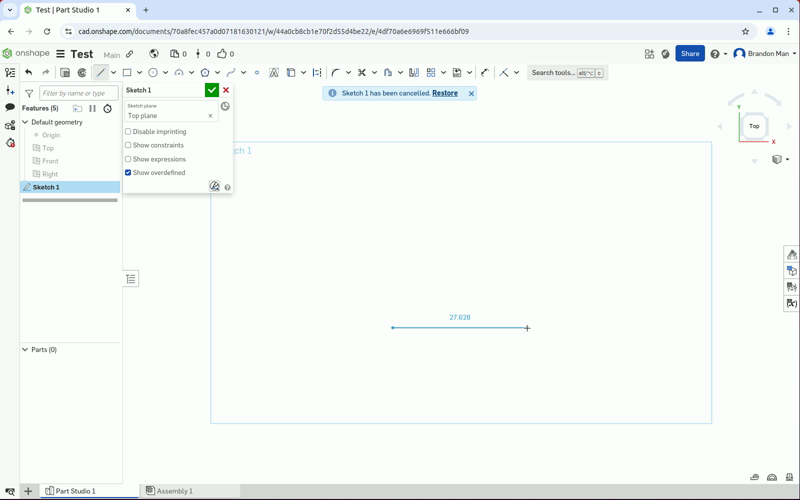
click(527, 327)
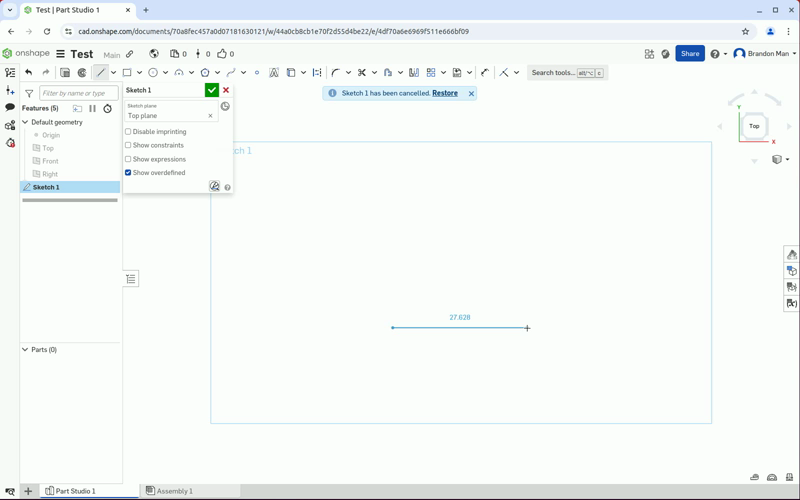
key_up(shift)
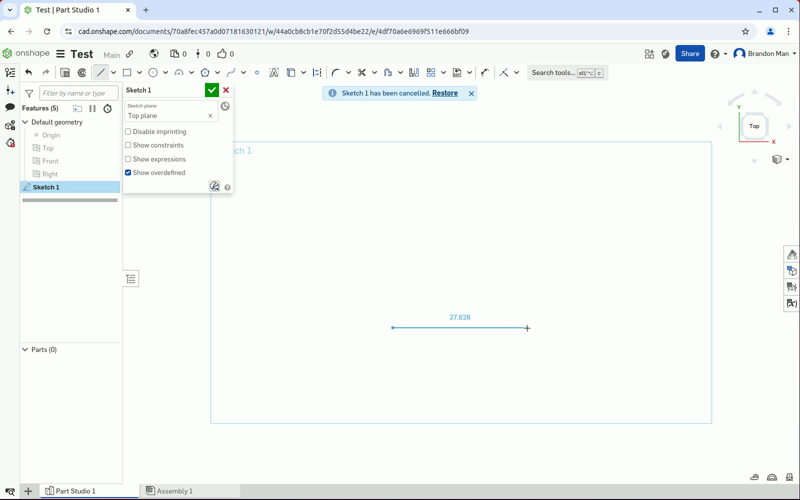
key(esc)
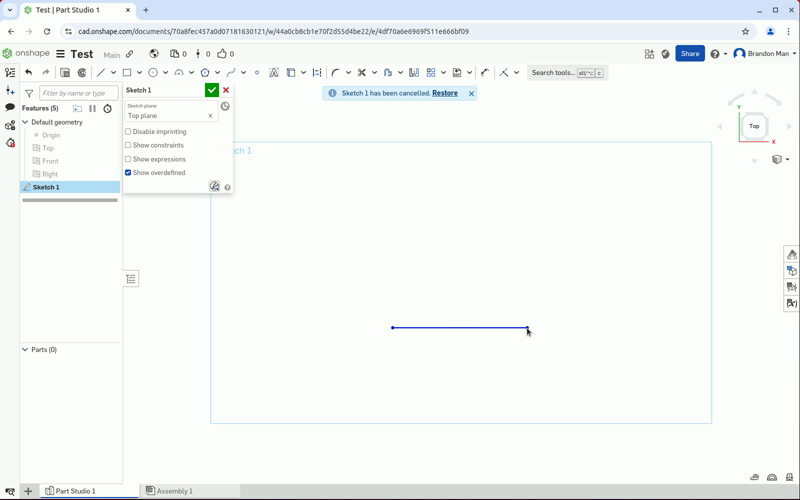
key(a)
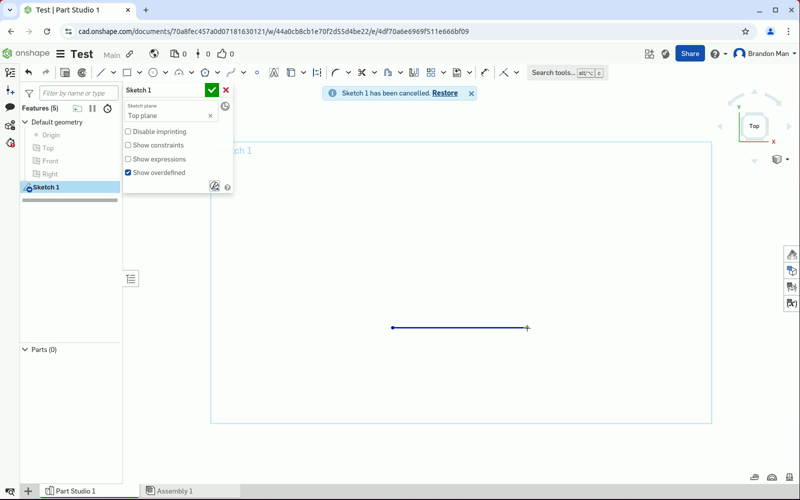
mouse_move(527, 327)
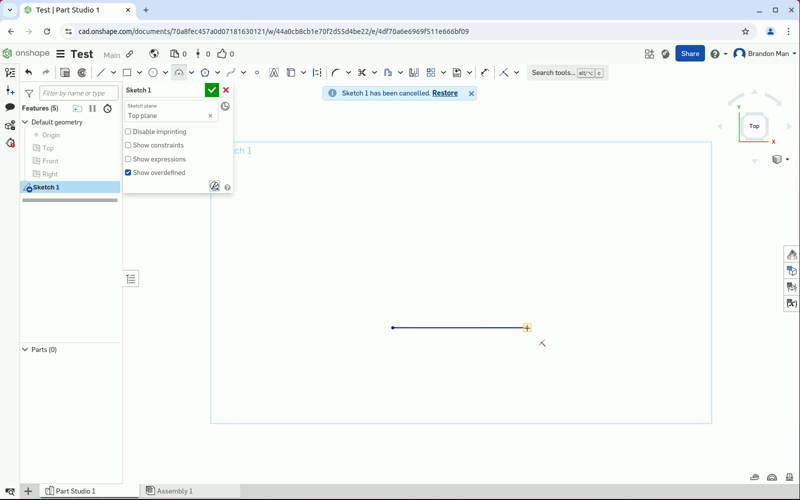
click(527, 327)
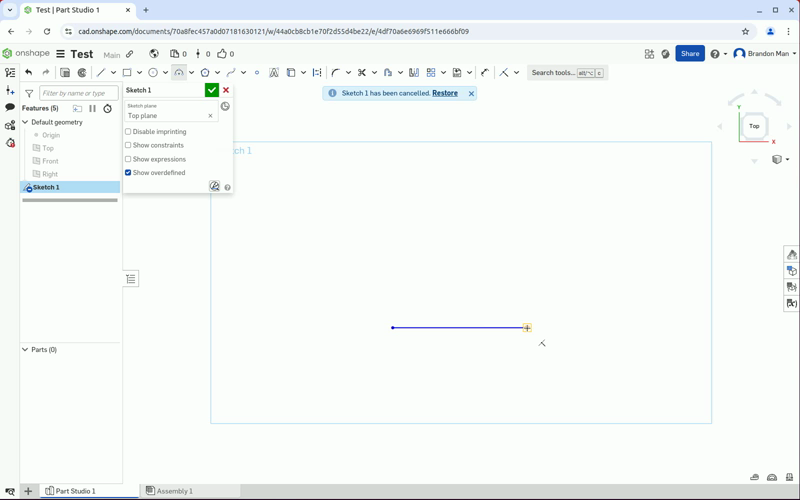
key_down(shift)
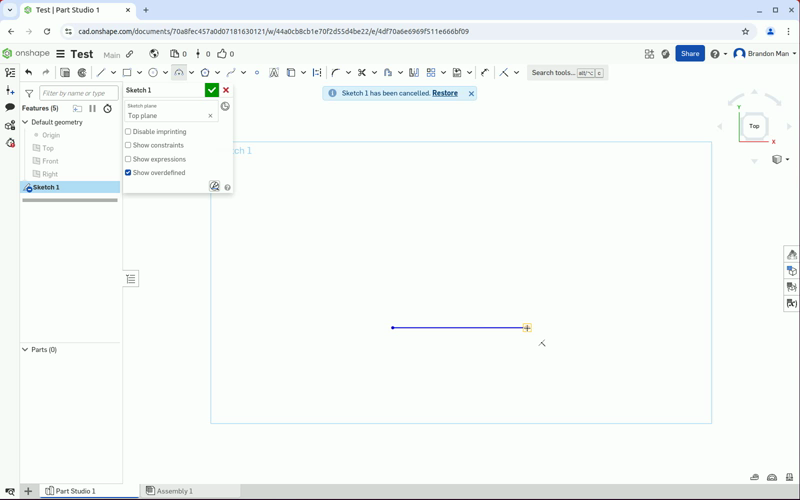
mouse_move(527, 236)
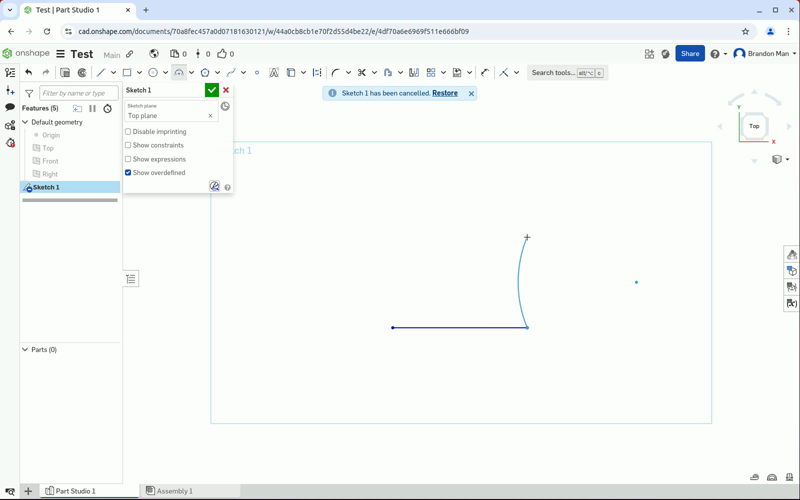
click(527, 236)
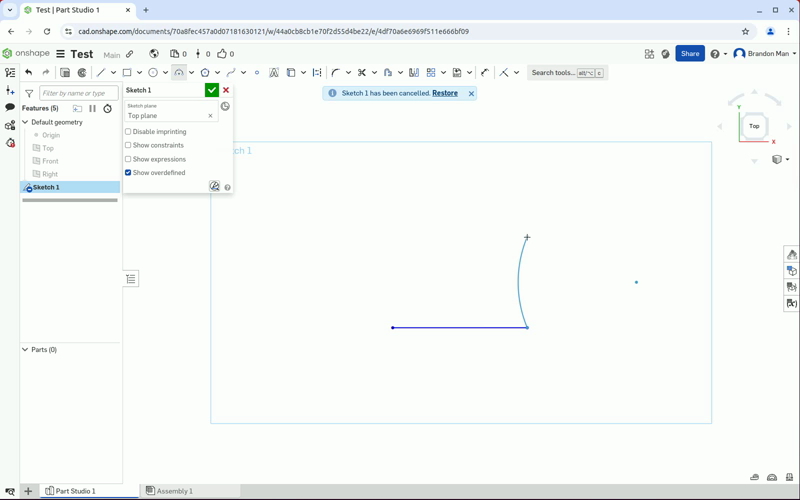
mouse_move(572, 282)
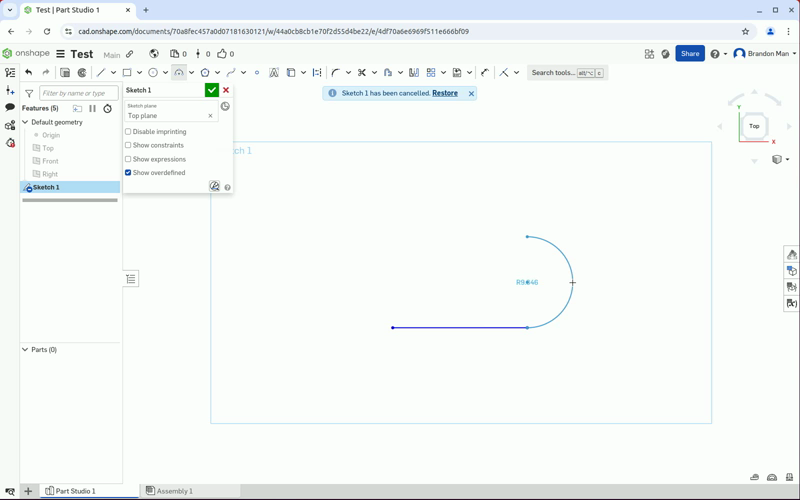
click(572, 282)
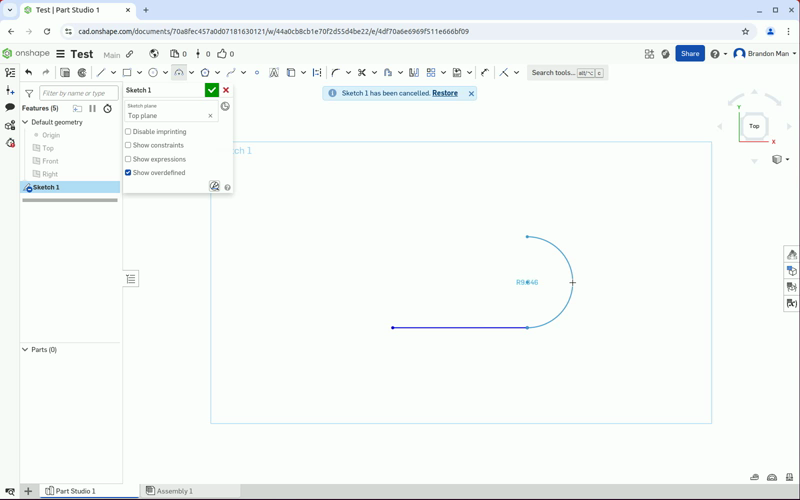
key_up(shift)
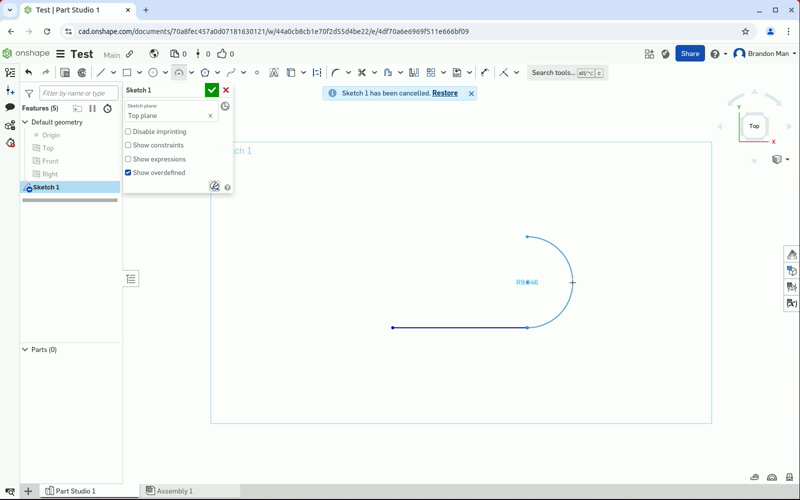
key(esc)
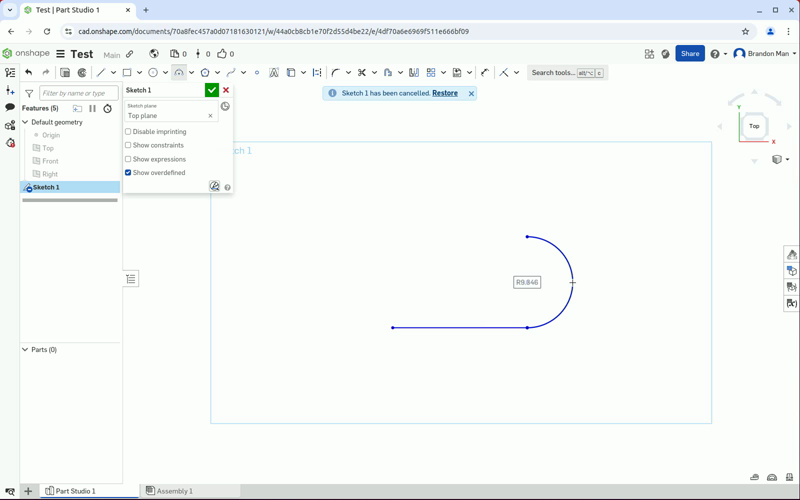
key(l)
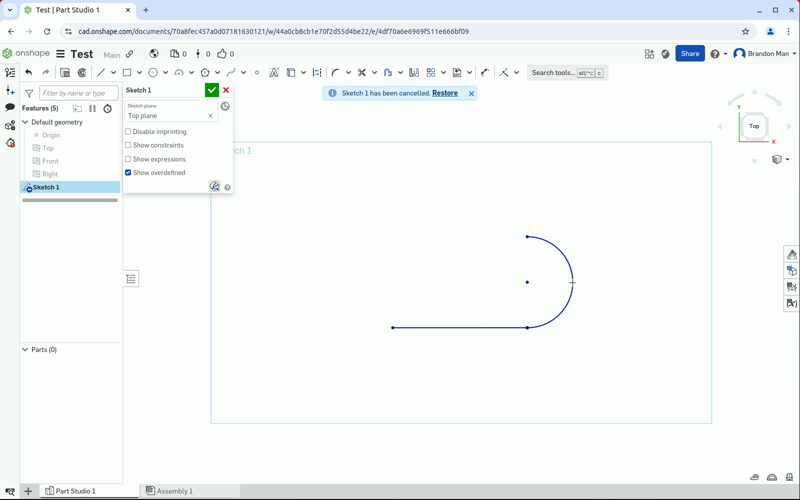
mouse_move(527, 236)
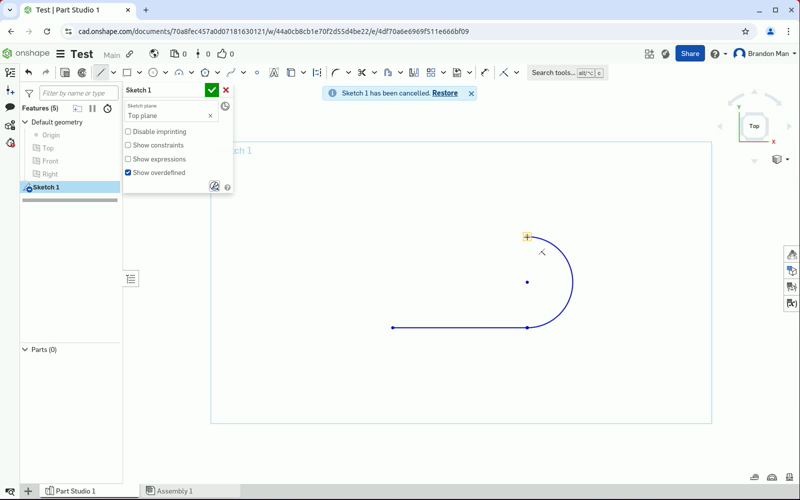
click(527, 236)
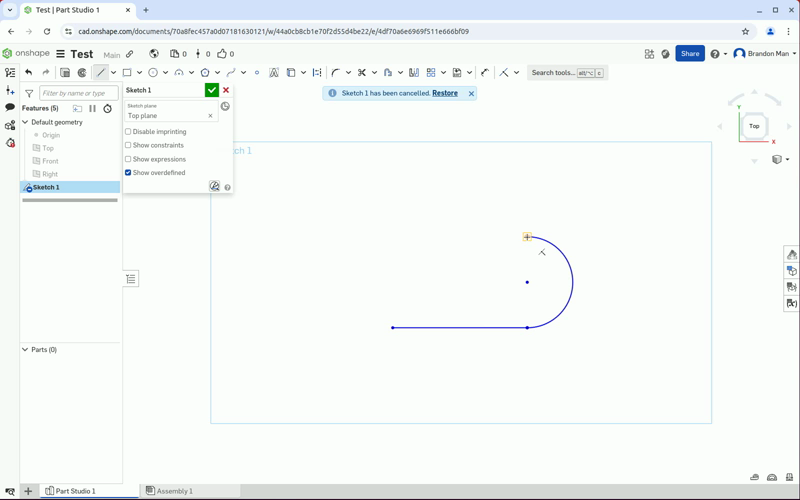
key_down(shift)
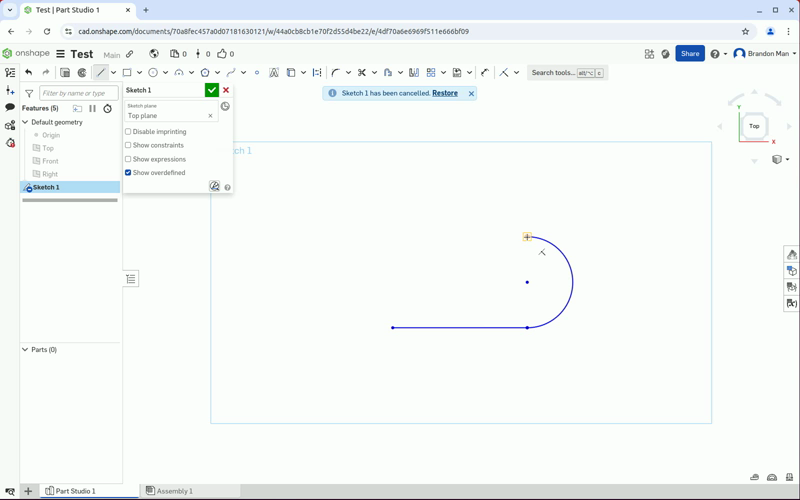
mouse_move(392, 236)
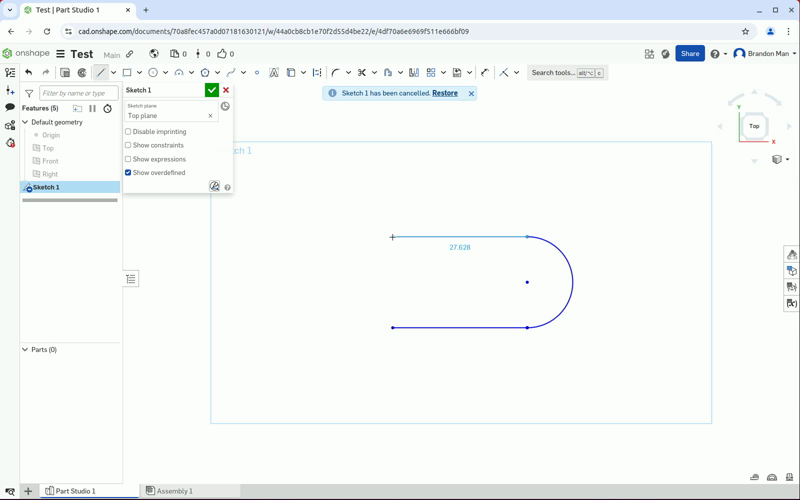
click(392, 236)
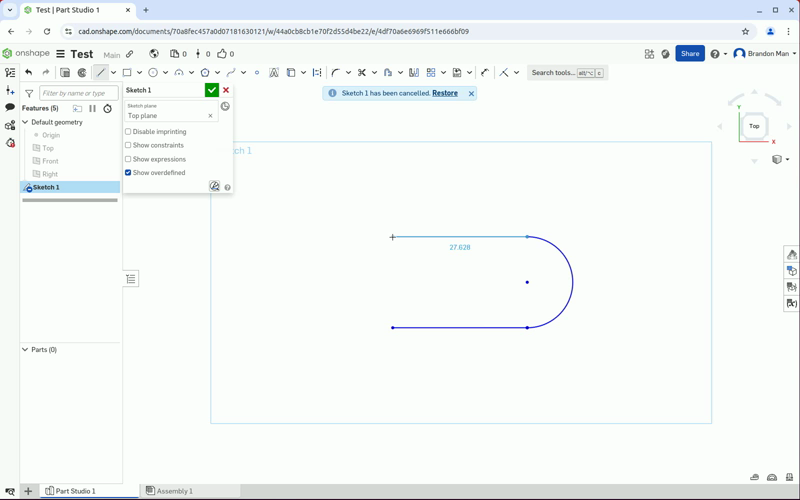
key_up(shift)
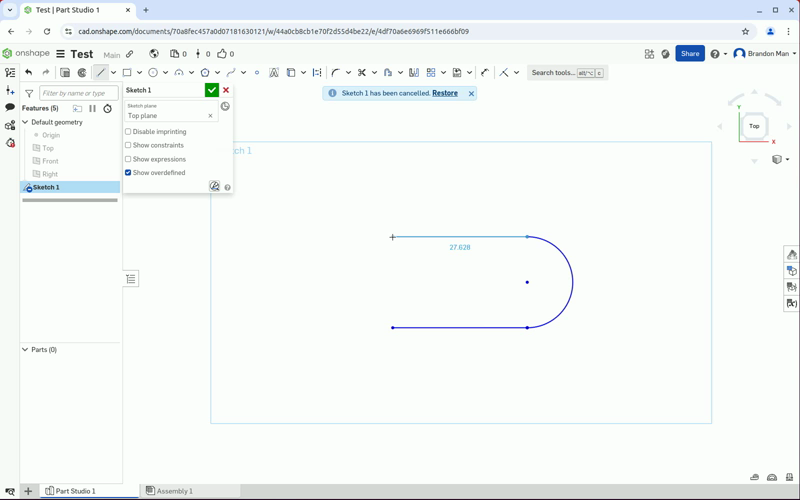
key(esc)
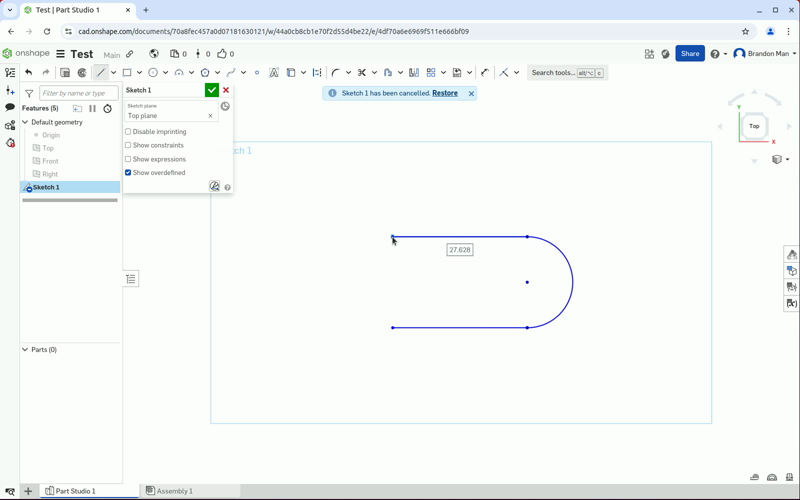
key(a)
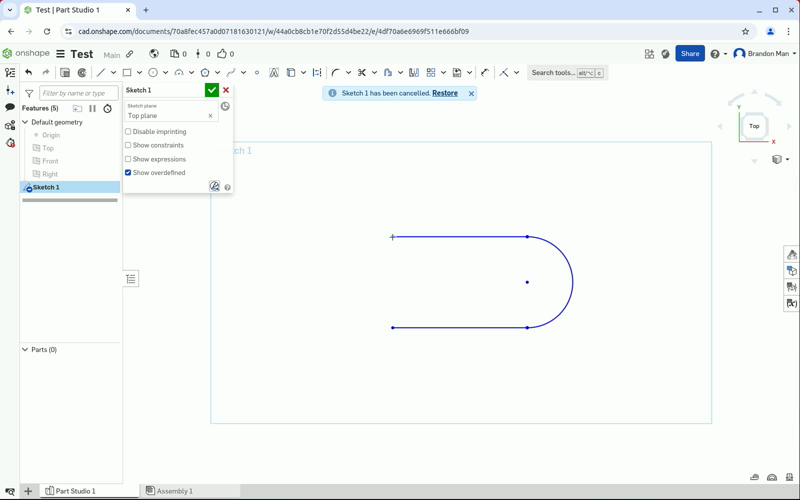
mouse_move(392, 236)
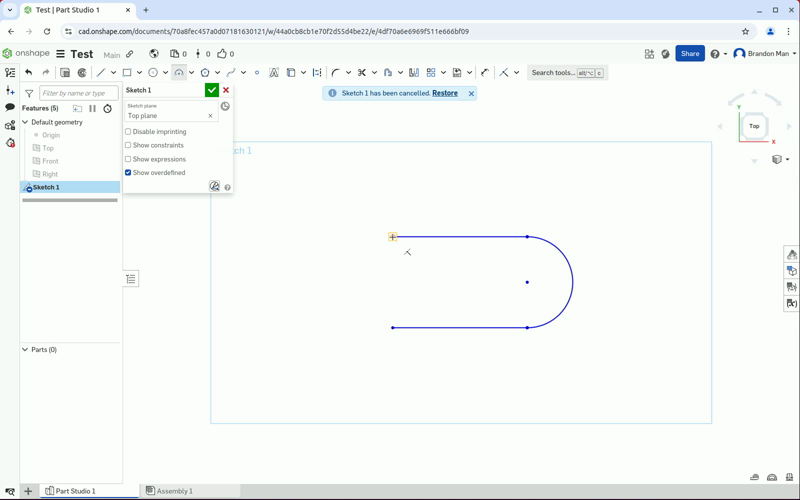
click(392, 236)
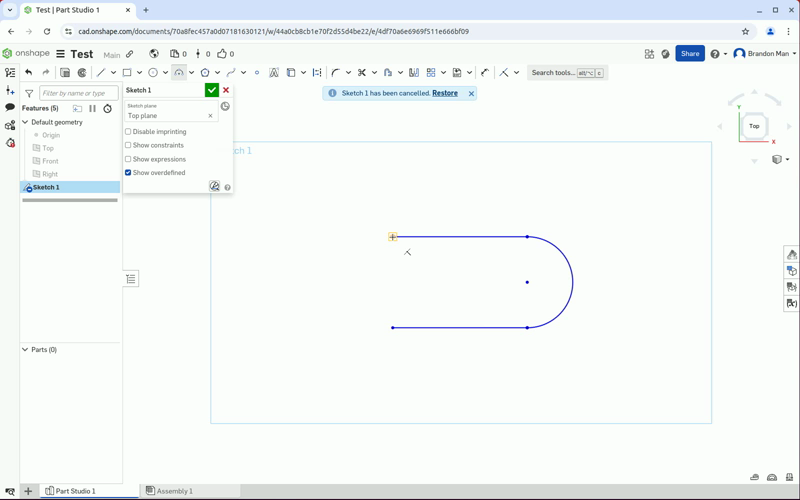
mouse_move(392, 327)
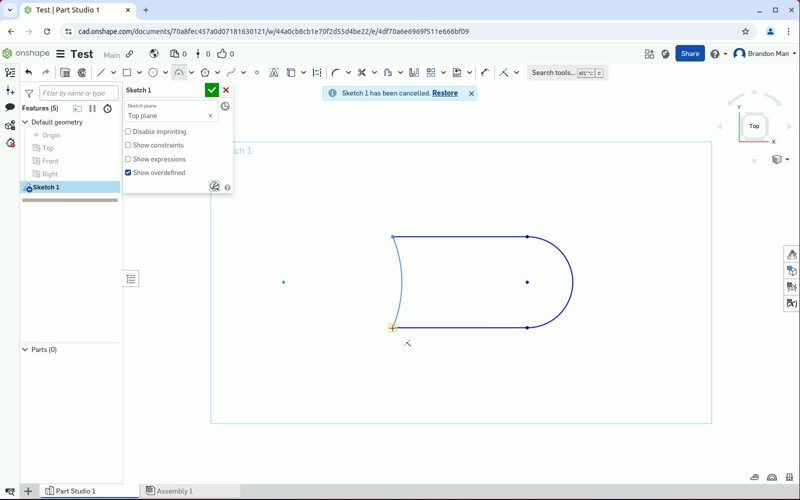
click(392, 327)
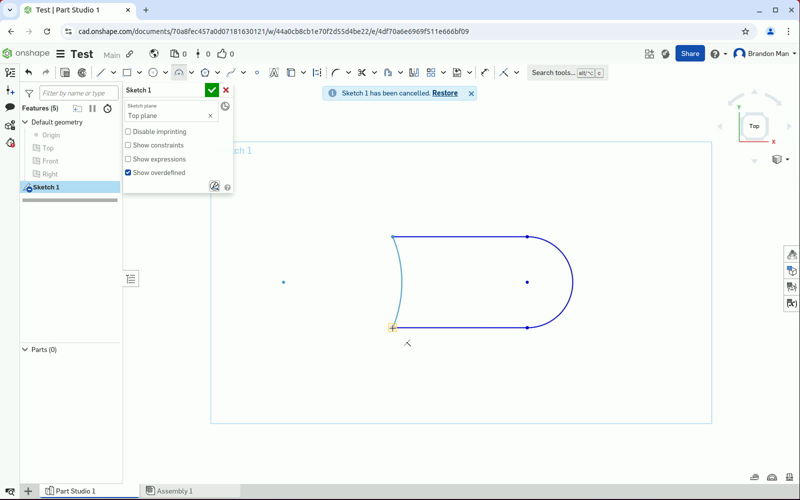
key_down(shift)
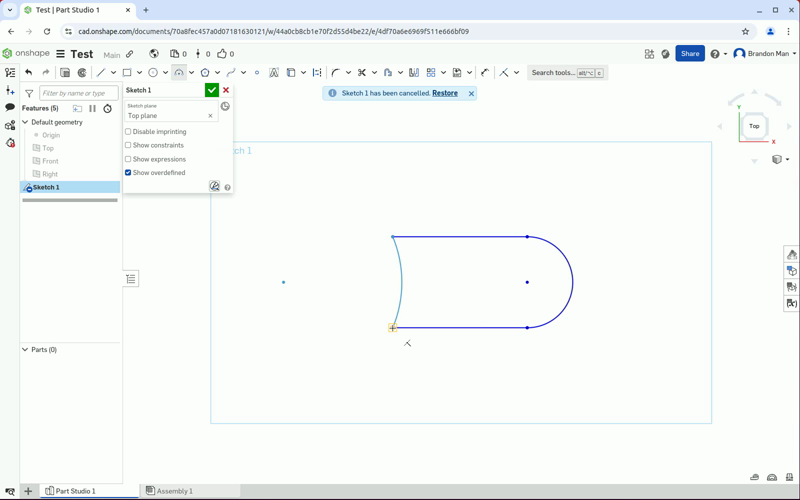
mouse_move(347, 282)
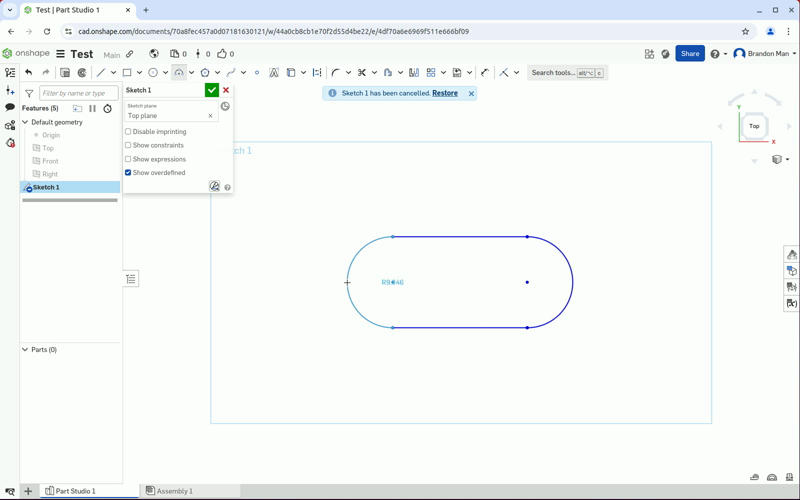
click(347, 282)
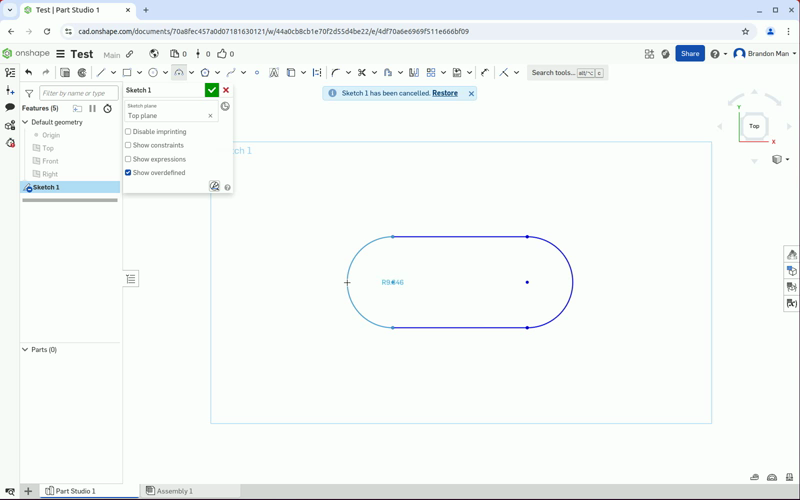
key_up(shift)
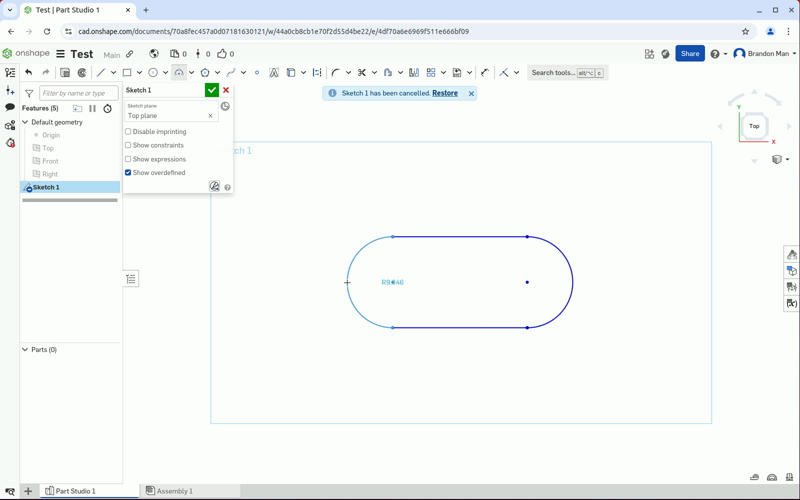
key(esc)
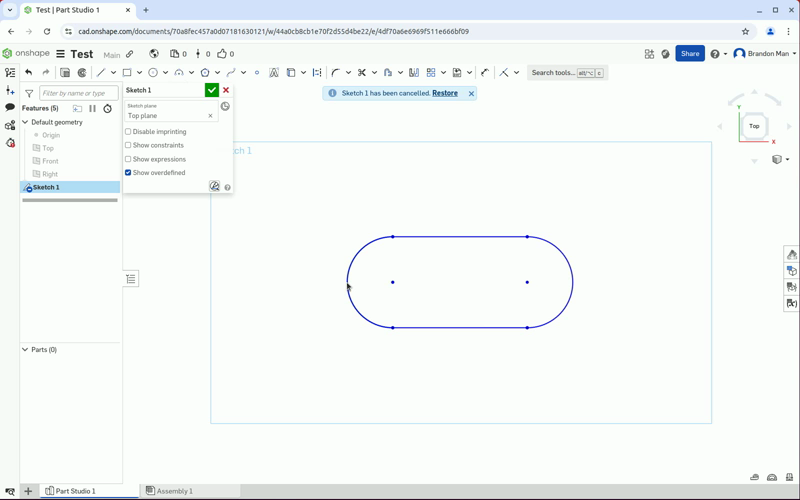
mouse_move(454, 277)
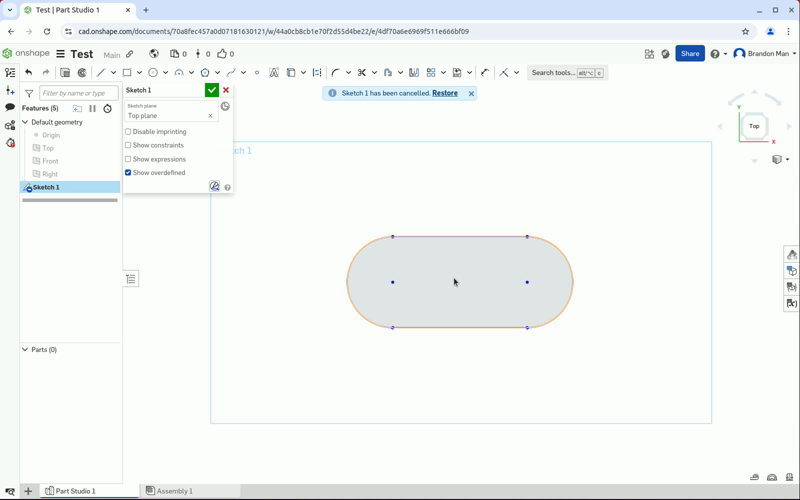
click(454, 277)
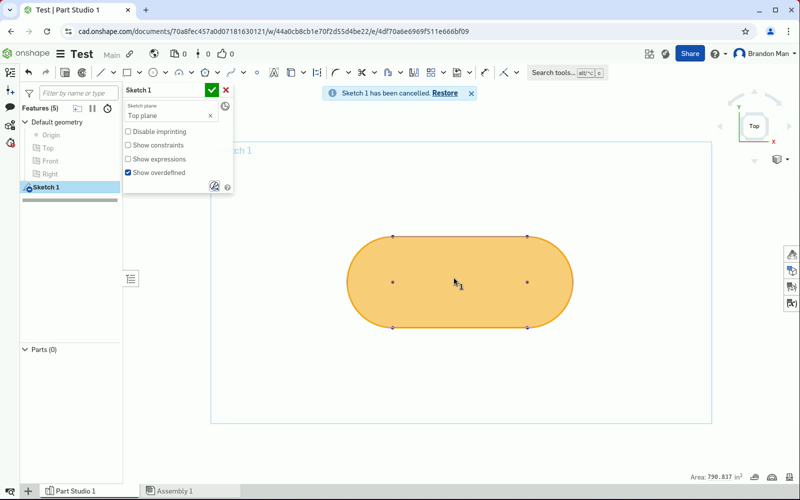
mouse_move(73, 352)
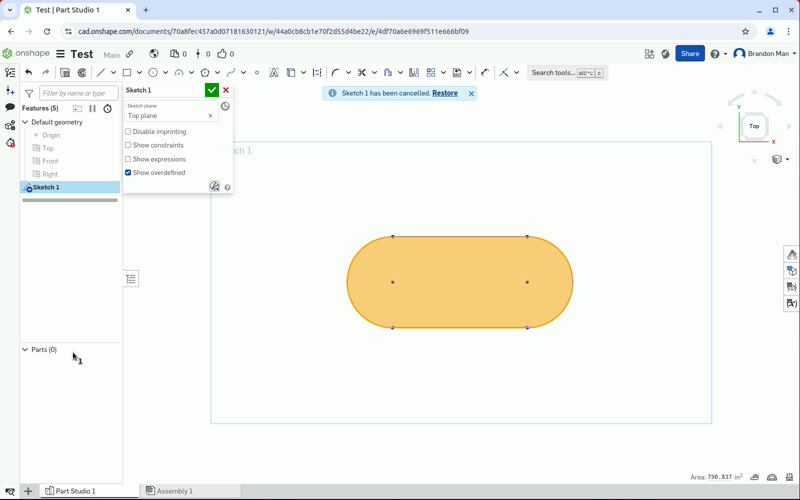
key(shift+y)
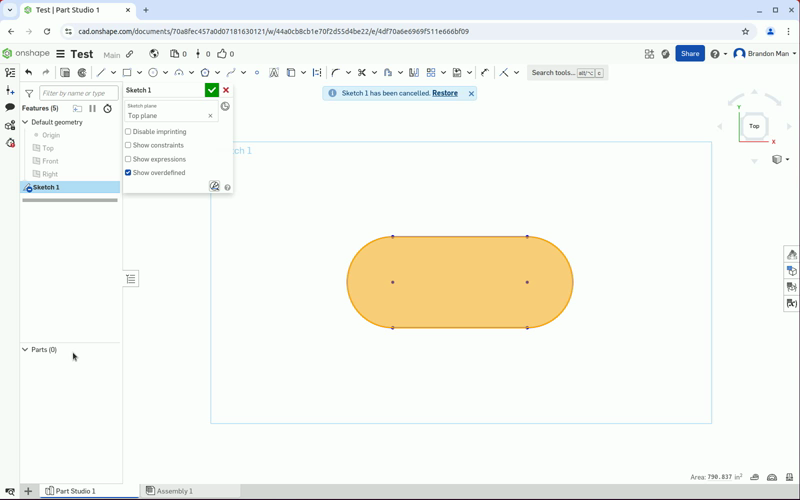
key(shift+e)
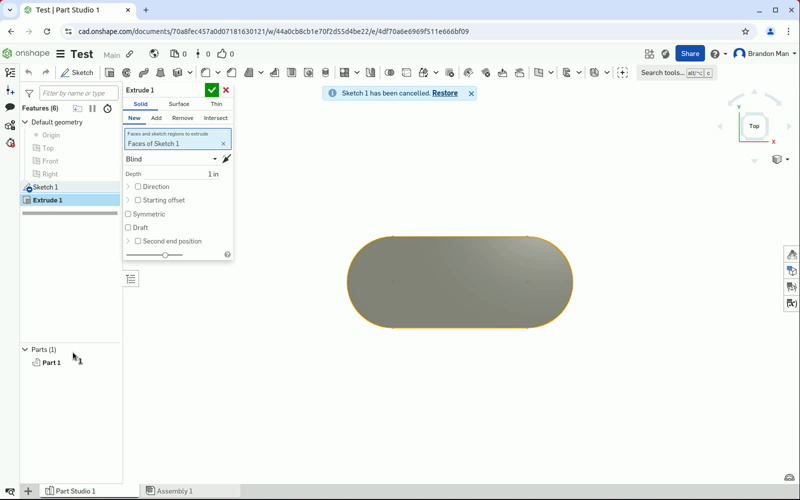
mouse_move(143, 106)
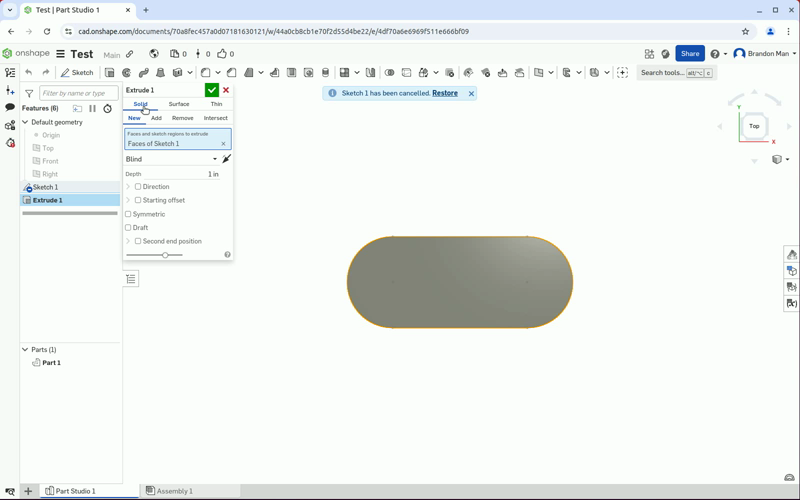
click(143, 106)
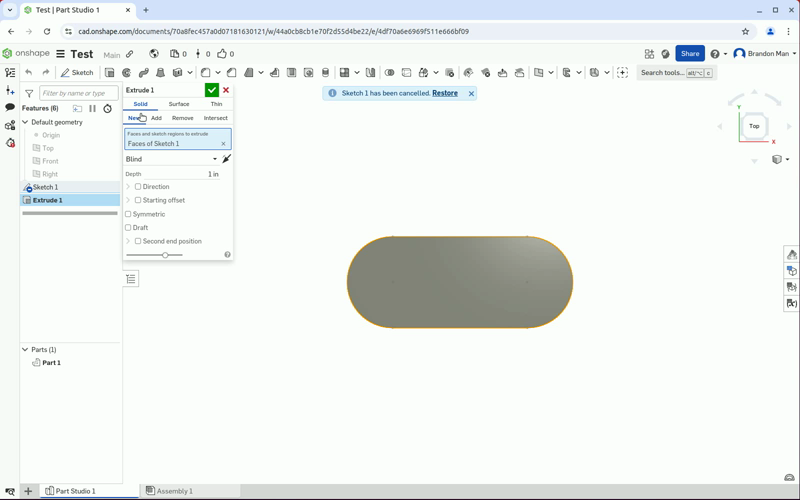
mouse_move(137, 120)
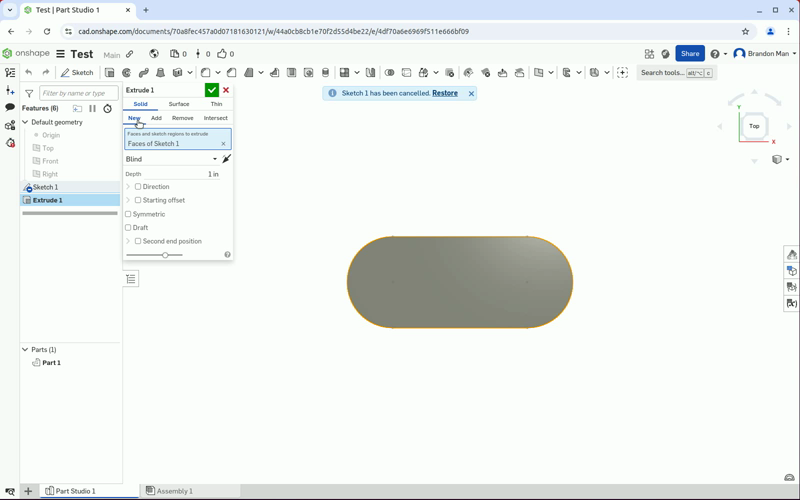
click(137, 120)
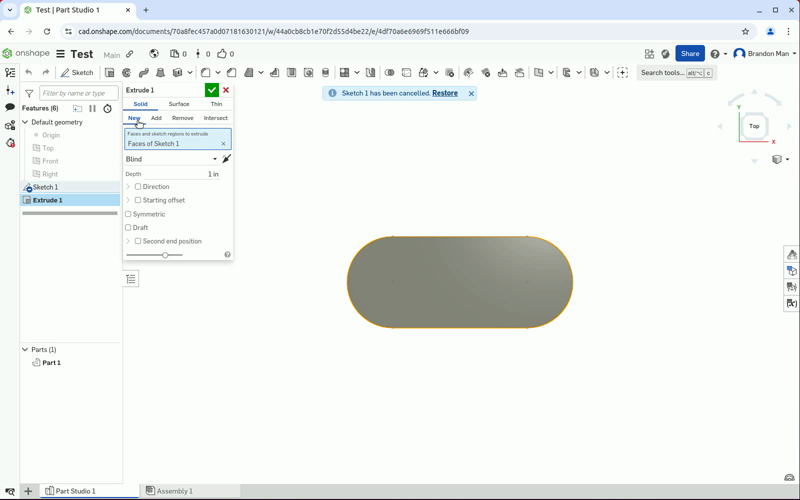
key(tab, 4)
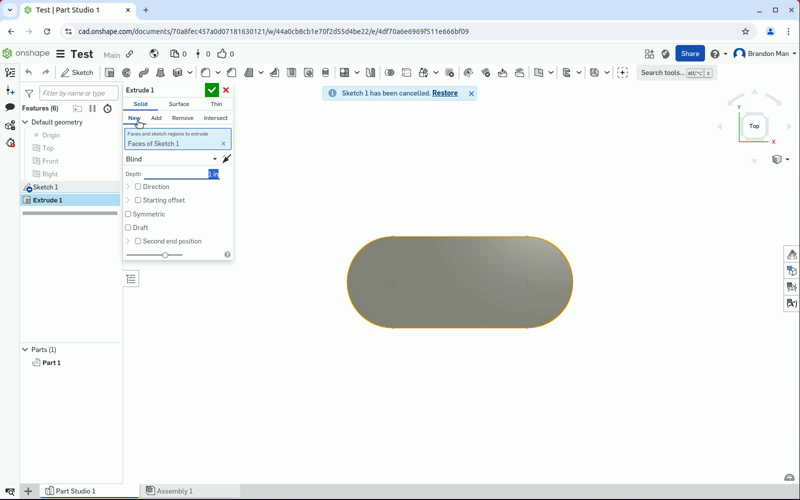
text(4.574)
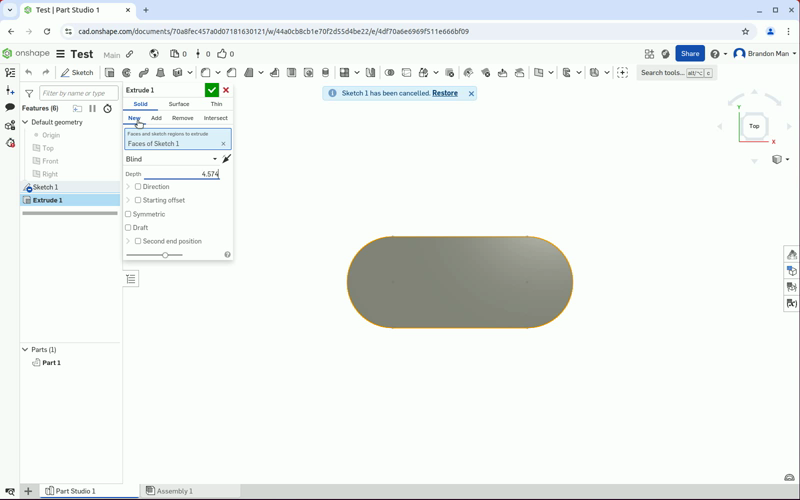
key(enter)
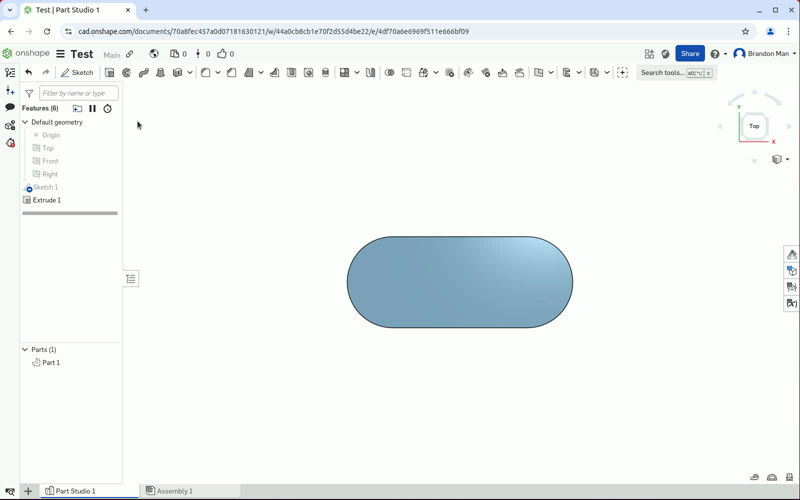
key(shift+h)
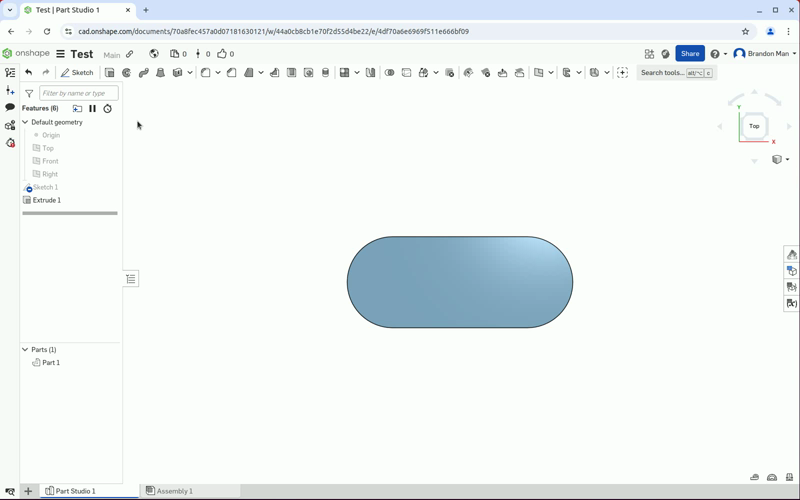
key(shift+h)
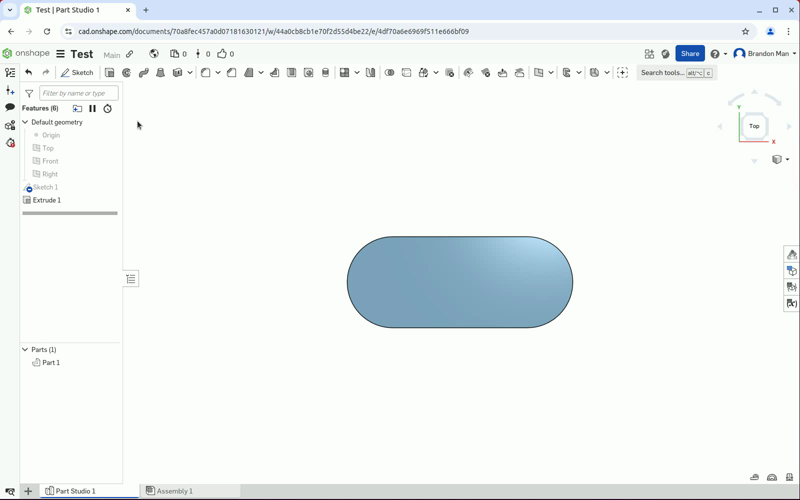
mouse_move(73, 189)
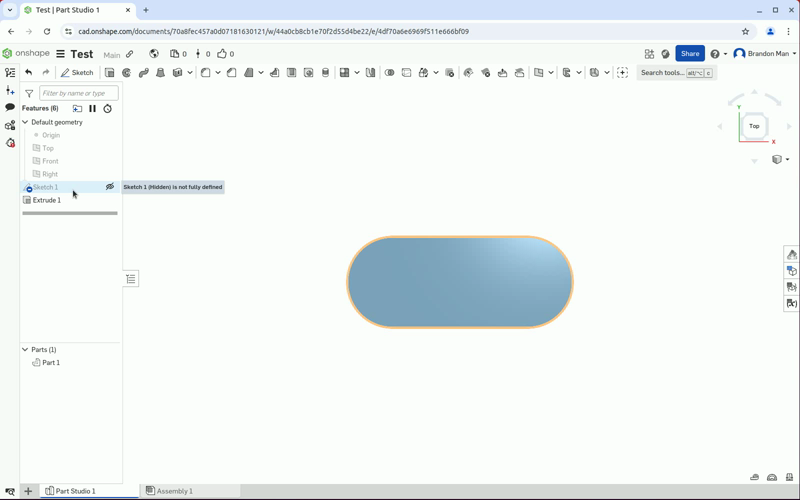
click(73, 189)
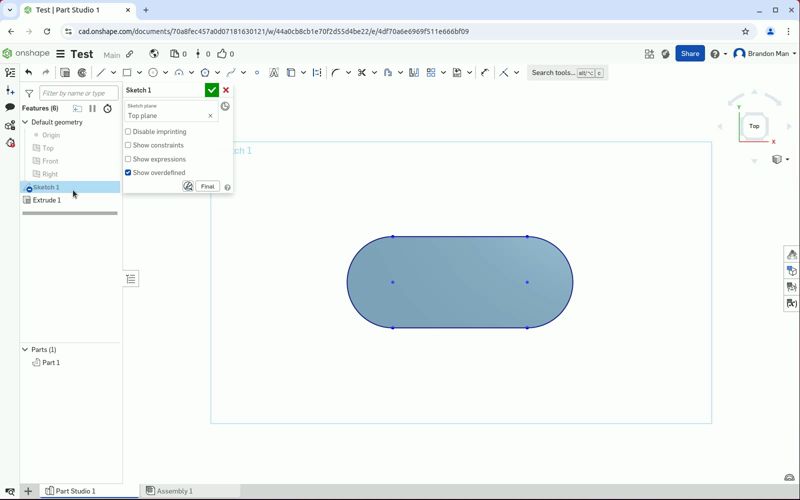
mouse_move(229, 92)
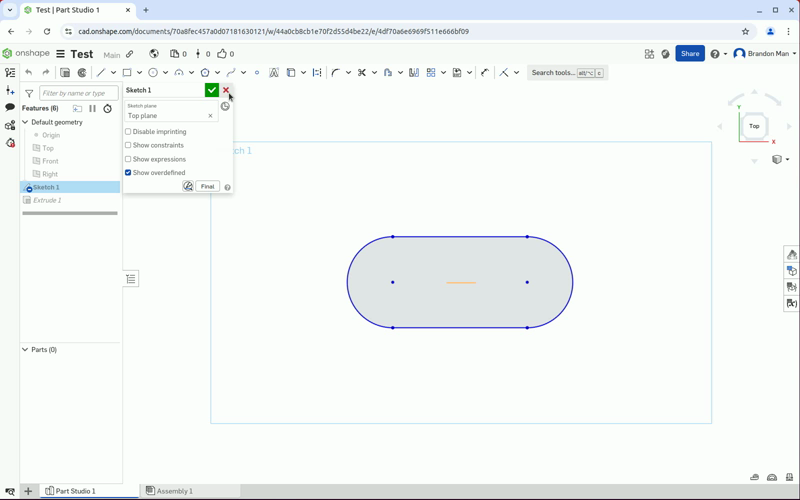
click(229, 92)
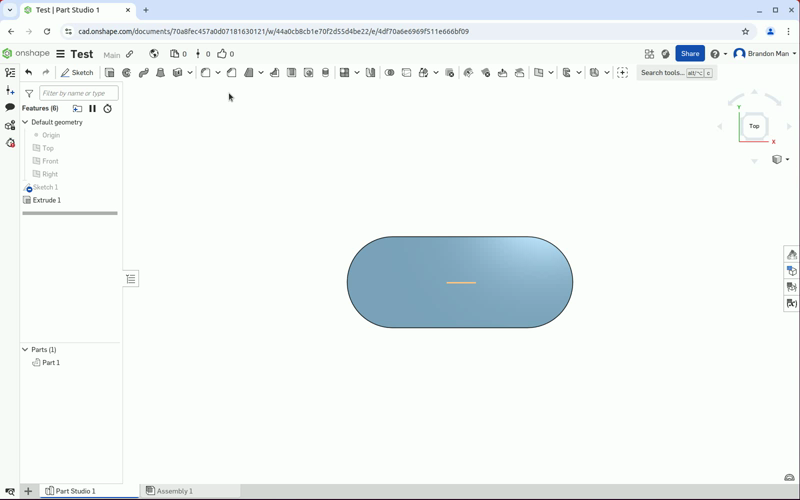
mouse_move(541, 75)
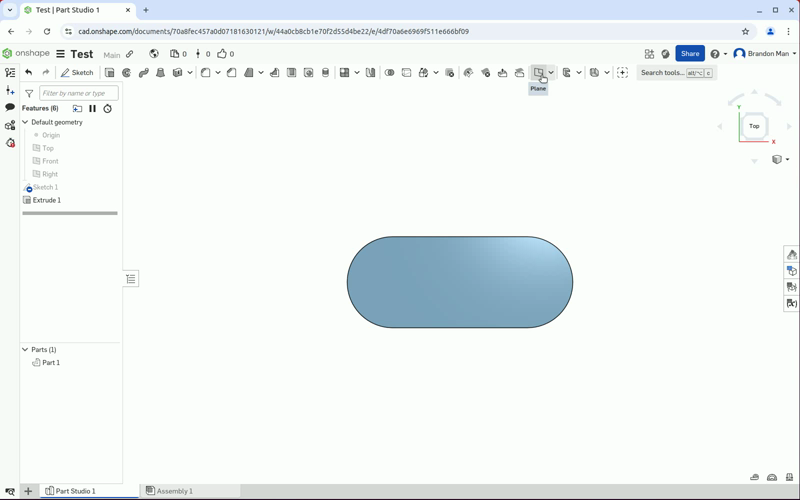
click(541, 75)
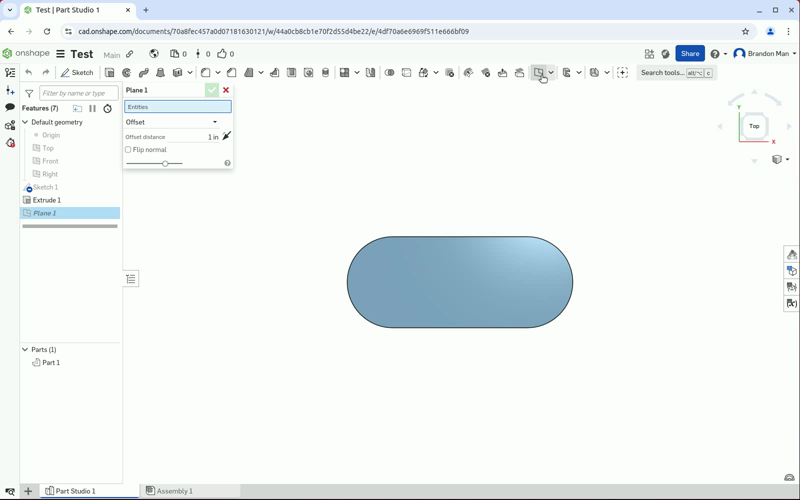
mouse_move(73, 150)
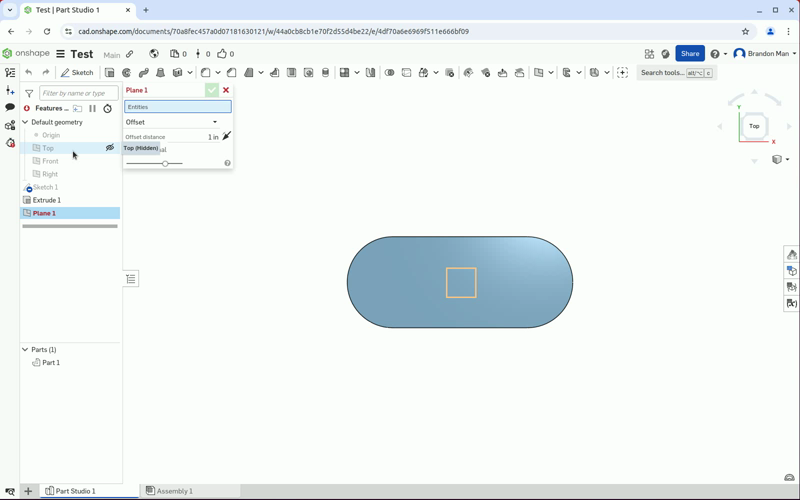
click(73, 150)
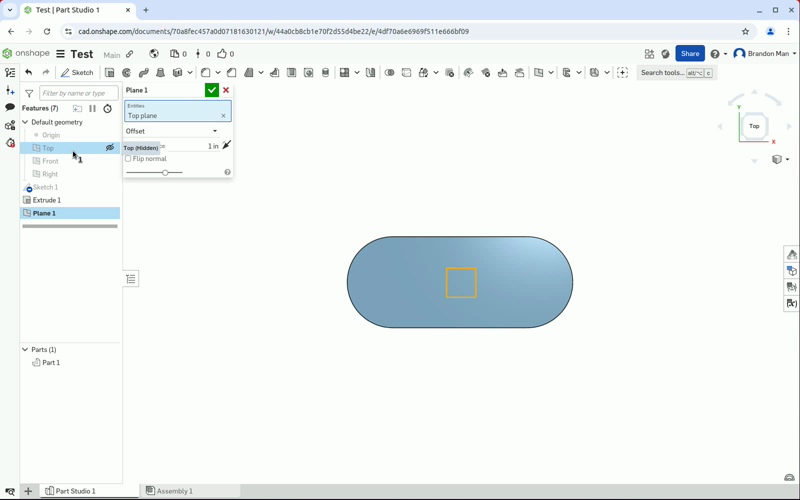
key(tab, 2)
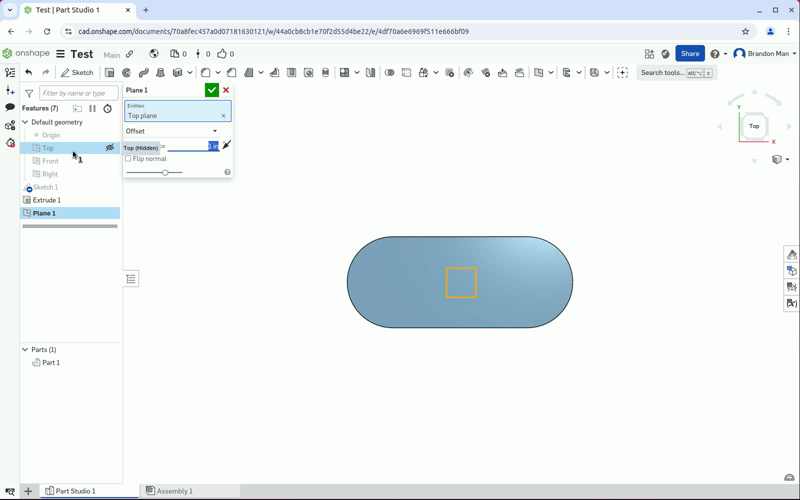
text(4.56)
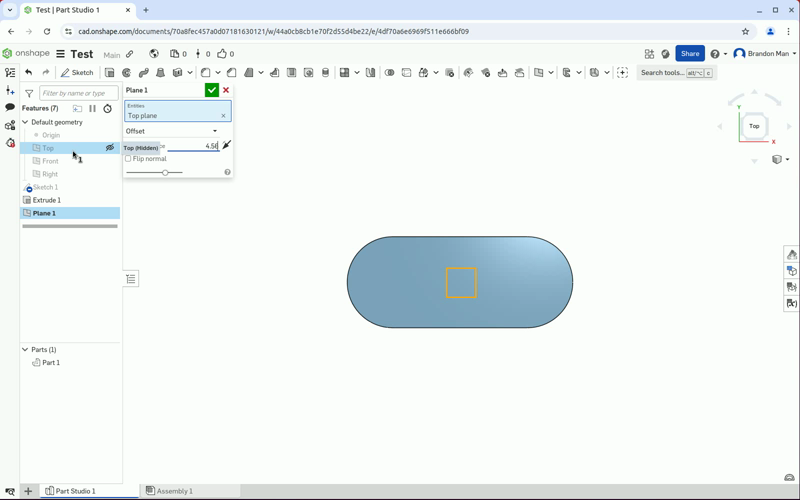
key(enter, 2)
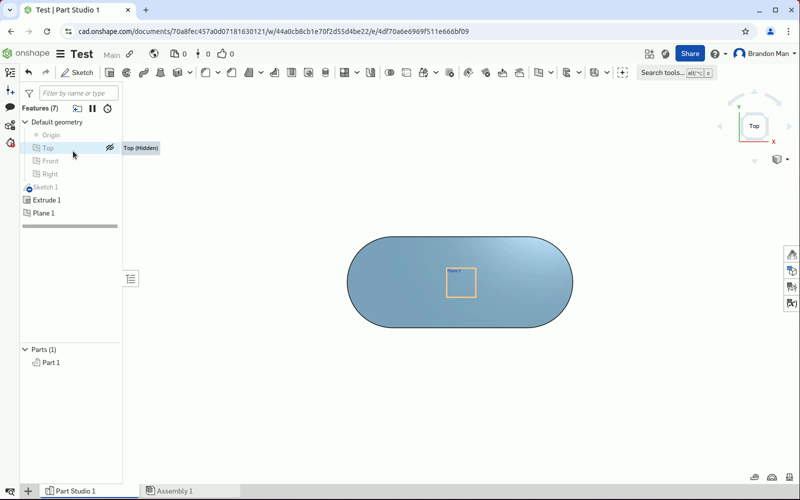
key(shift+s)
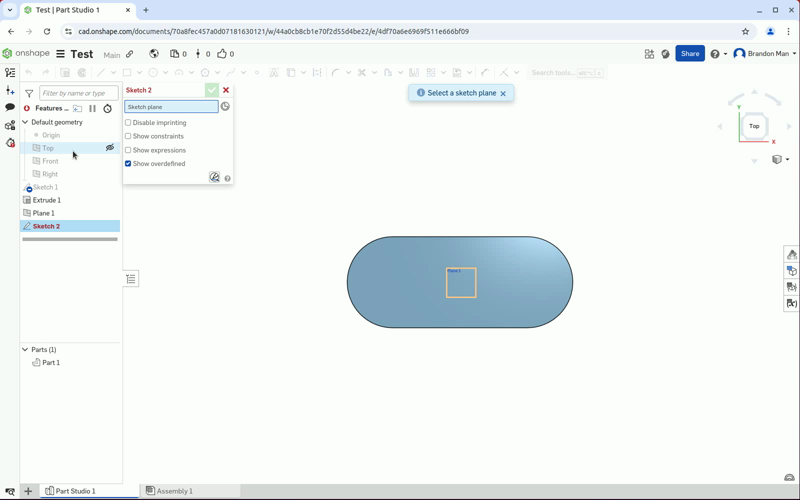
mouse_move(73, 215)
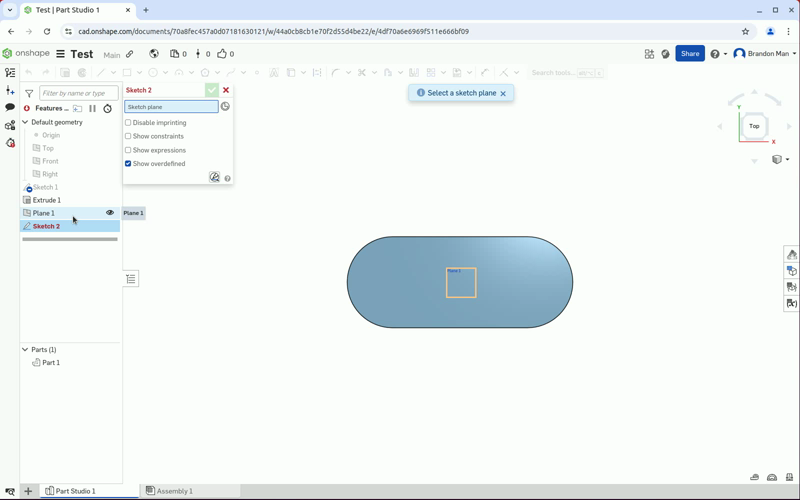
click(73, 215)
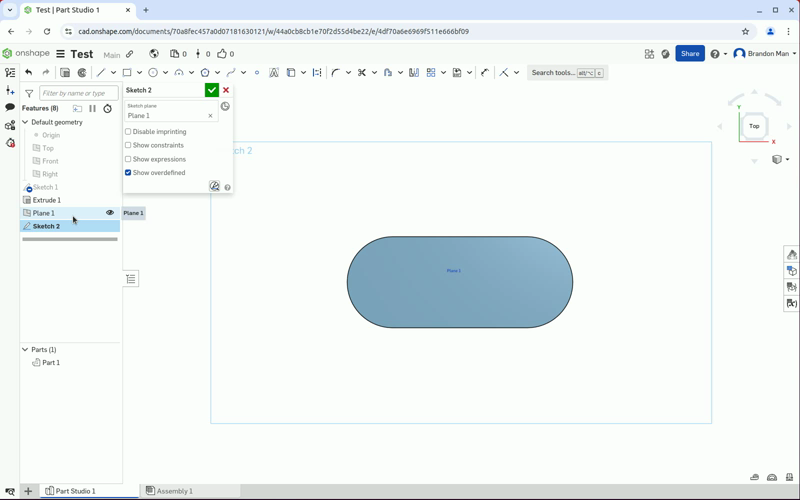
mouse_move(73, 352)
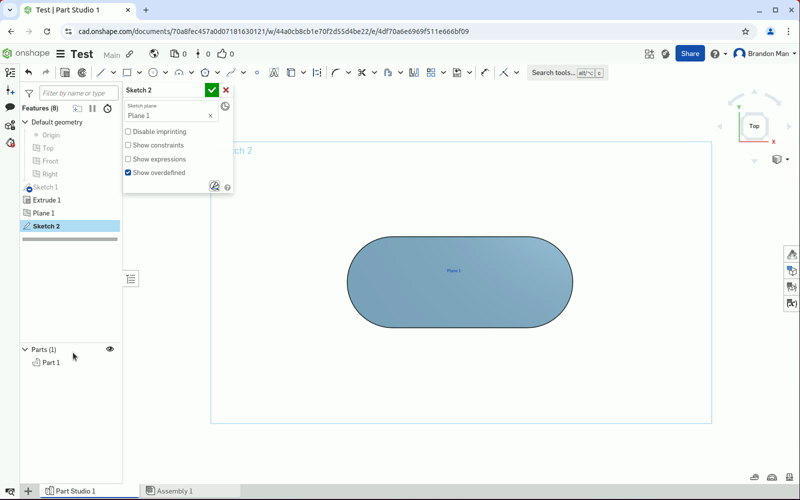
key(y)
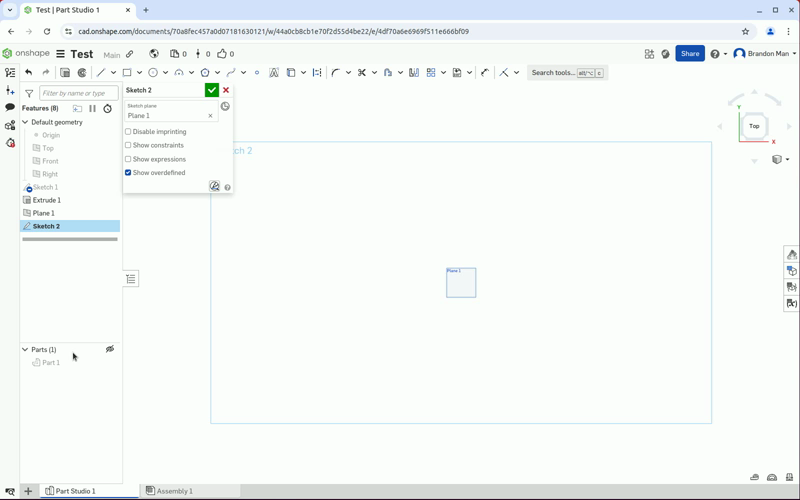
key(c)
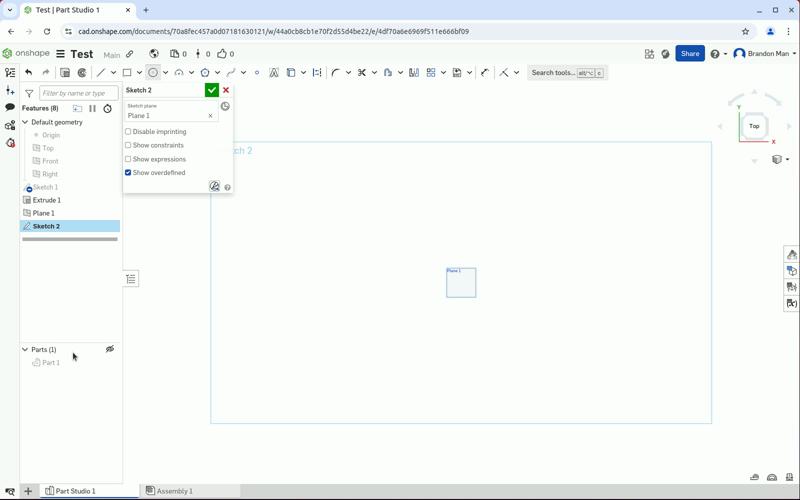
key_down(shift)
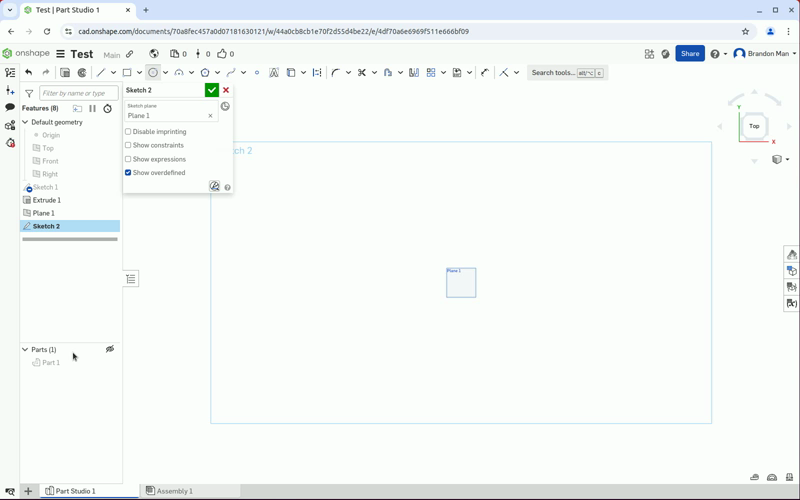
mouse_move(393, 282)
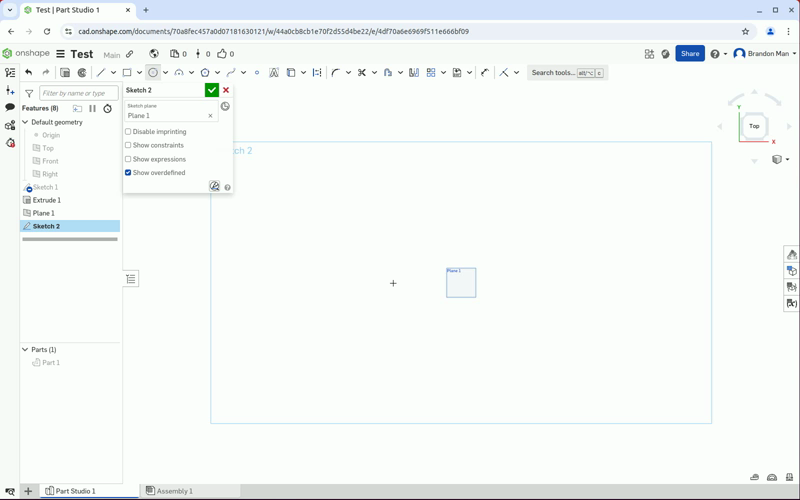
click(393, 282)
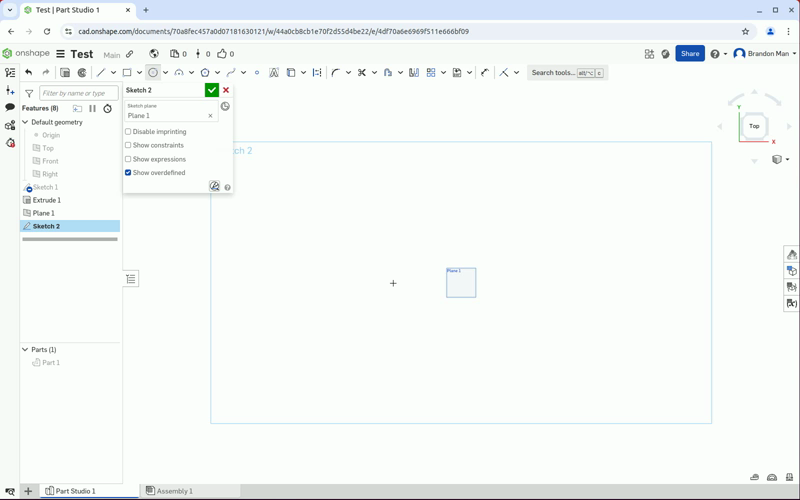
key_up(shift)
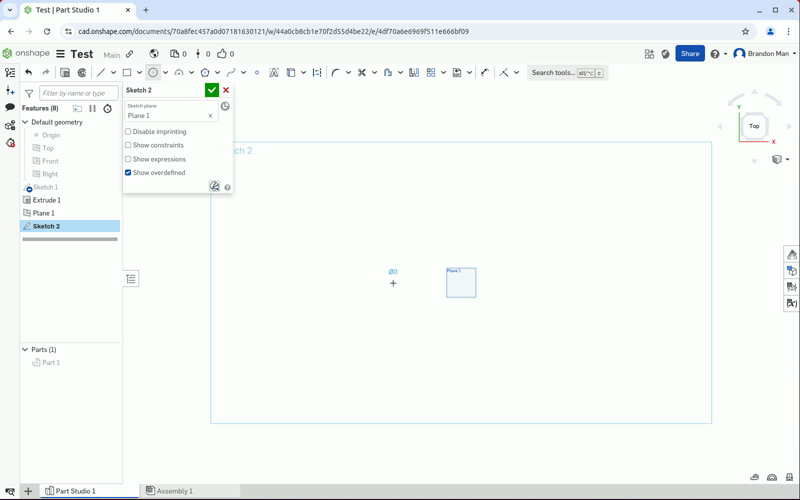
mouse_move(415, 282)
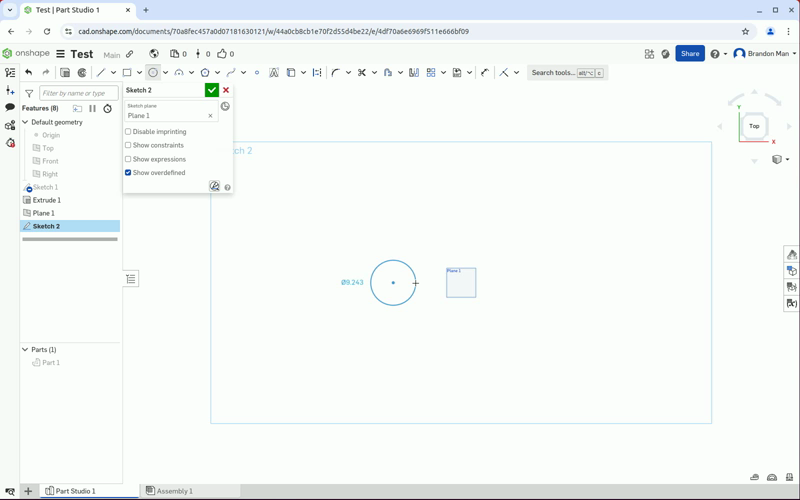
click(415, 282)
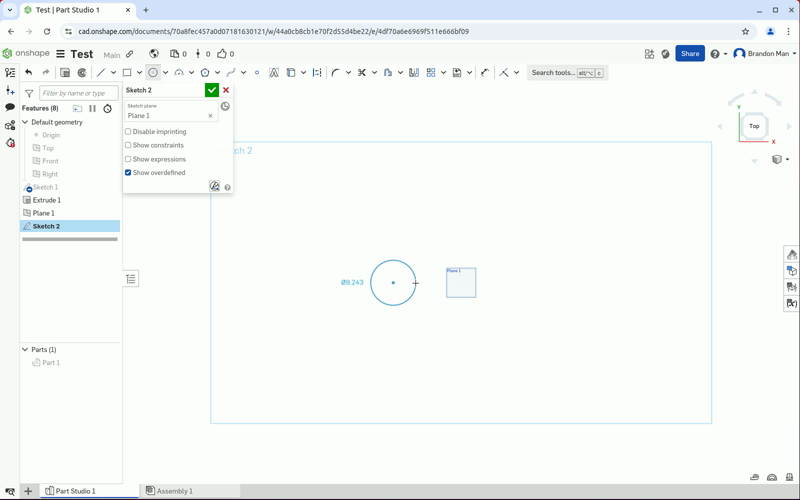
key(esc)
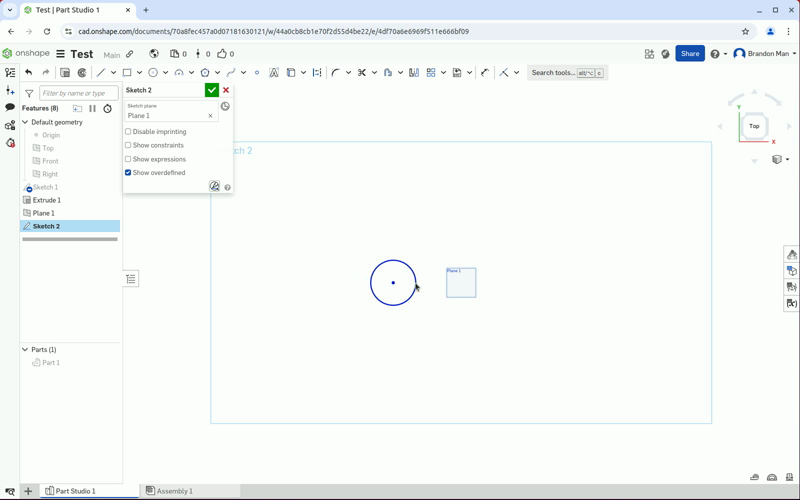
mouse_move(406, 288)
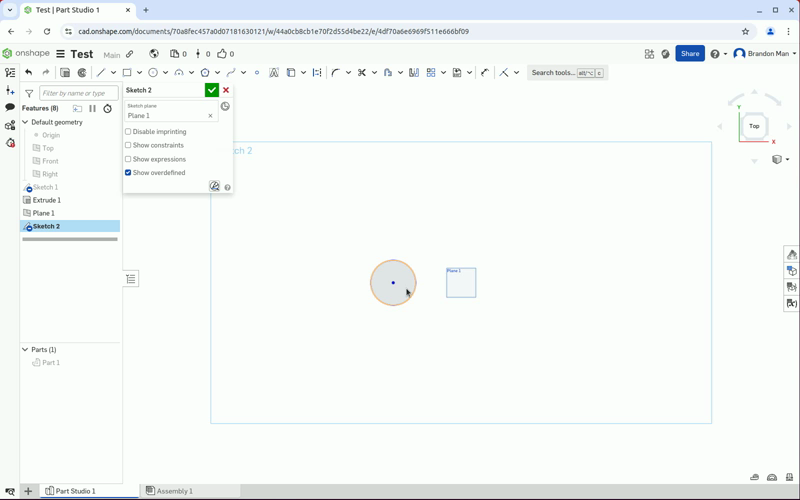
scroll(6)
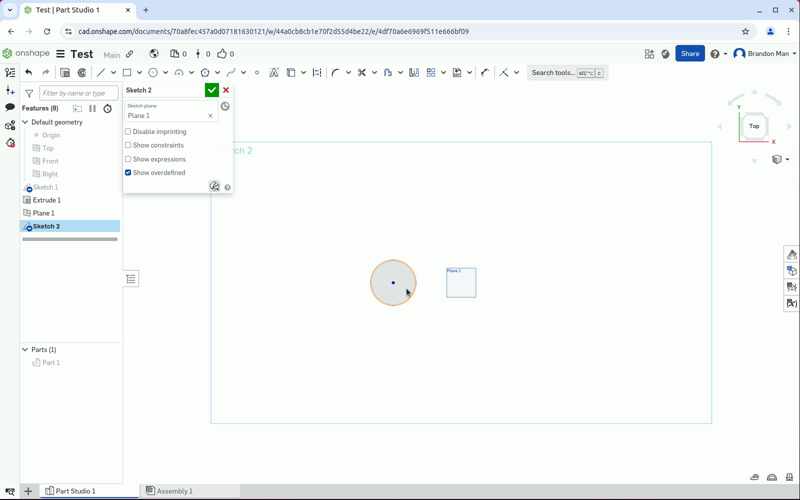
scroll(6)
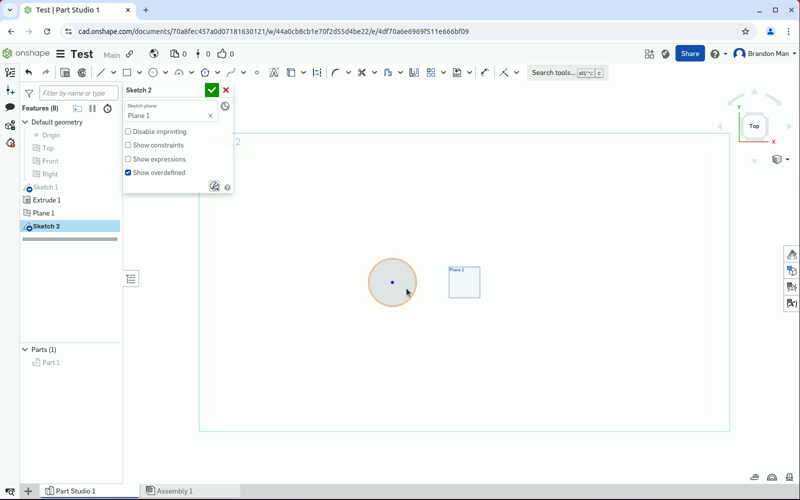
scroll(6)
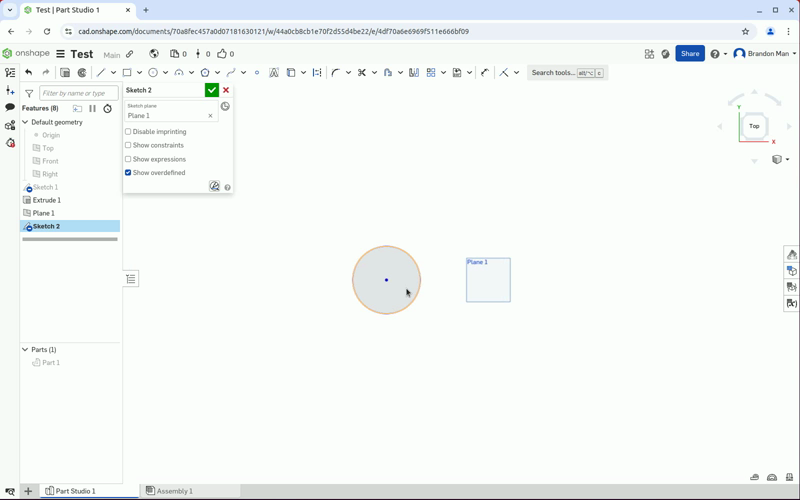
scroll(6)
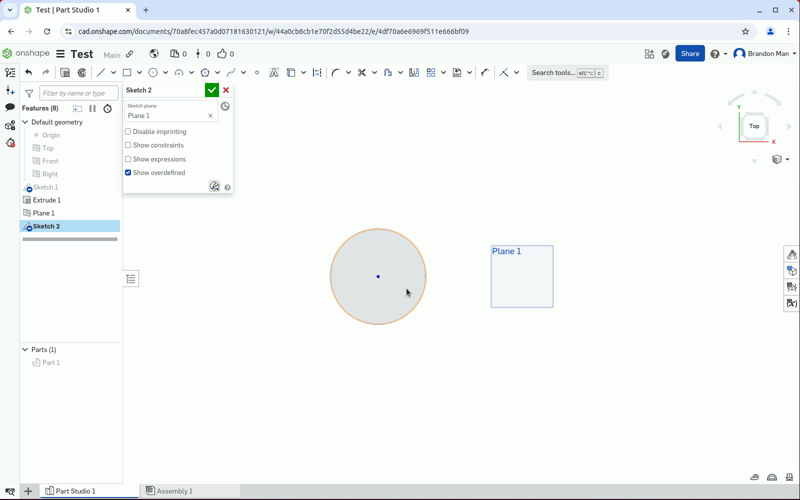
scroll(6)
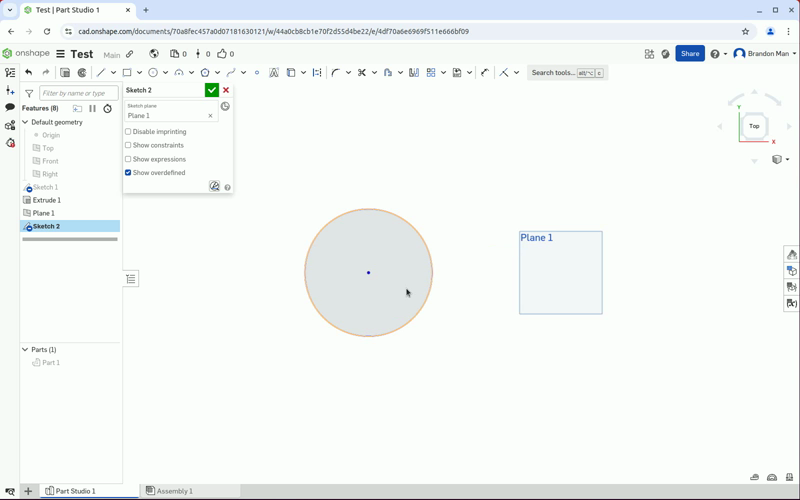
scroll(6)
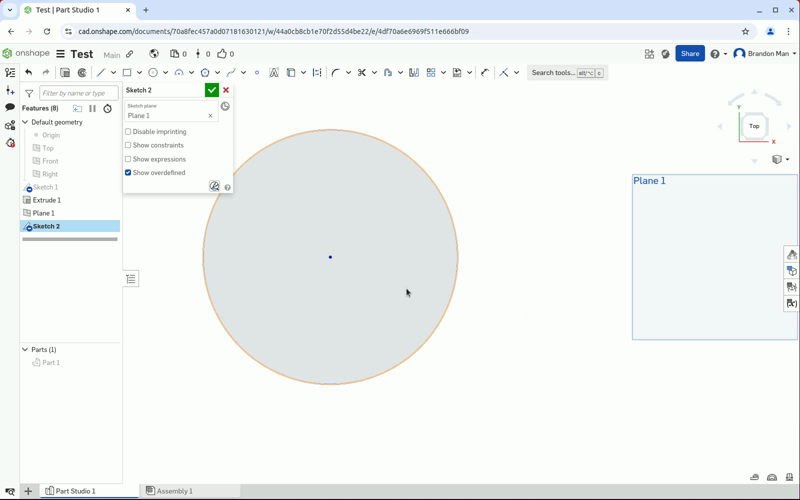
scroll(6)
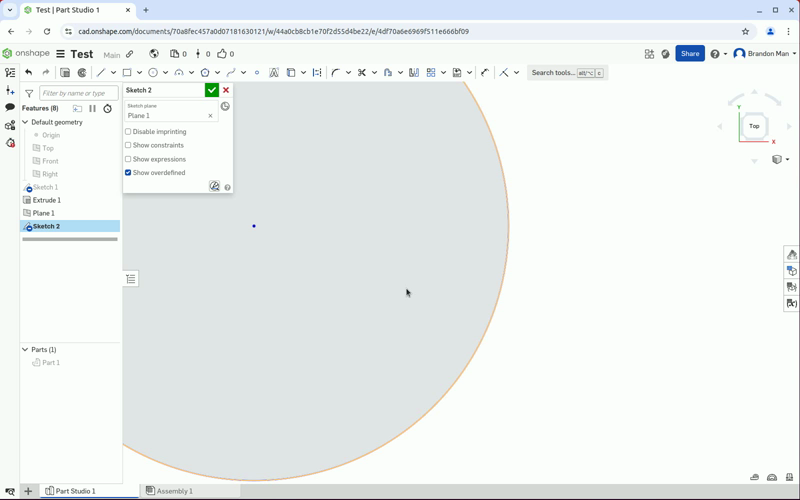
click(406, 288)
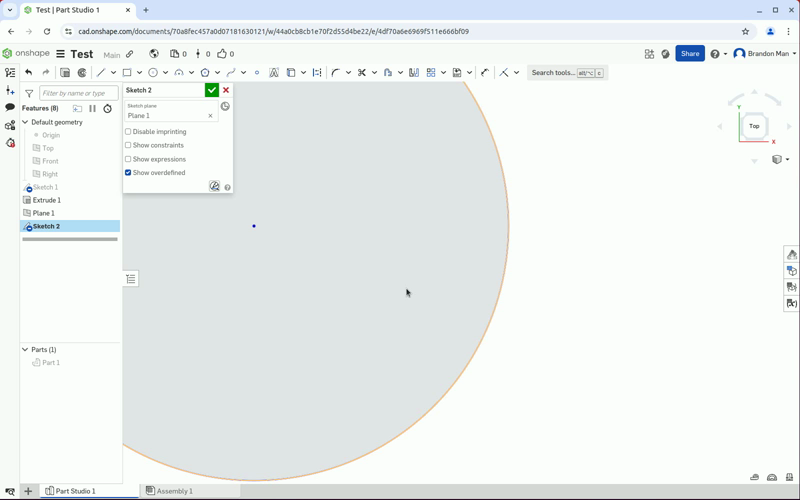
scroll(-6)
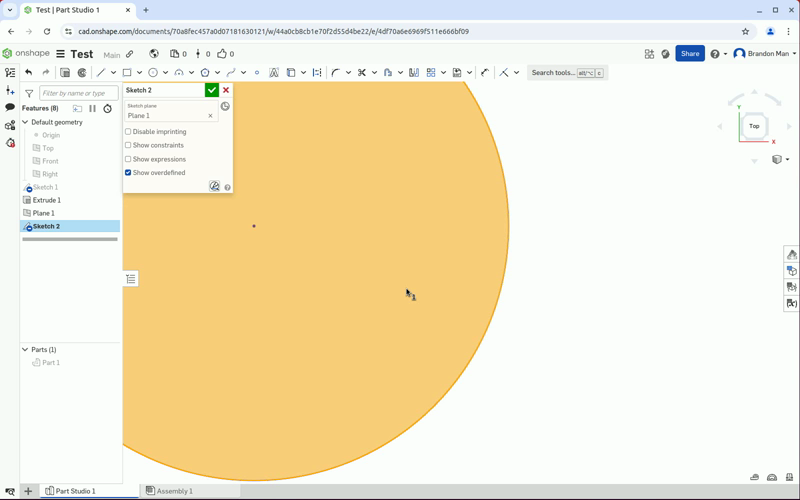
scroll(-6)
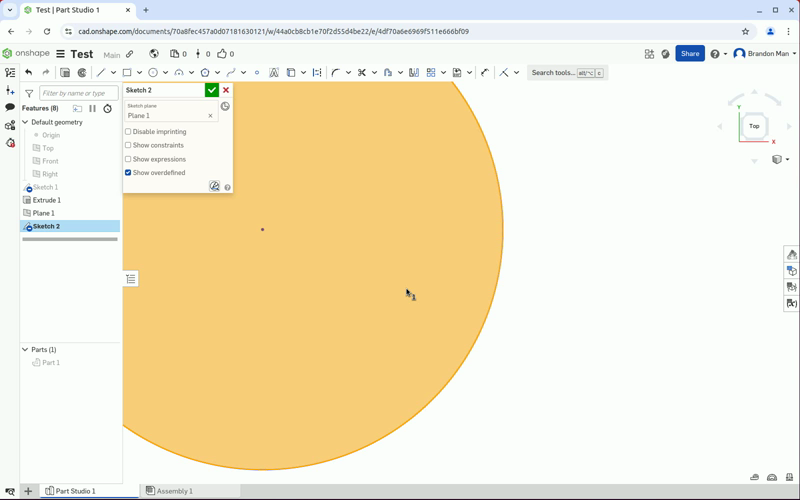
scroll(-6)
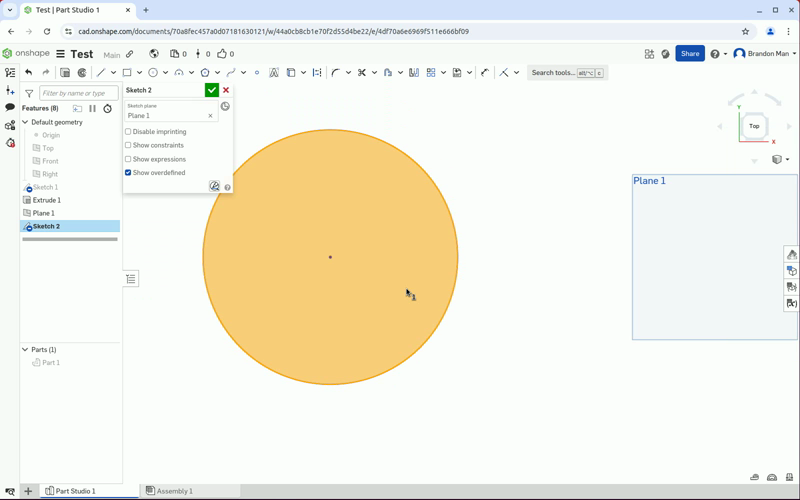
scroll(-6)
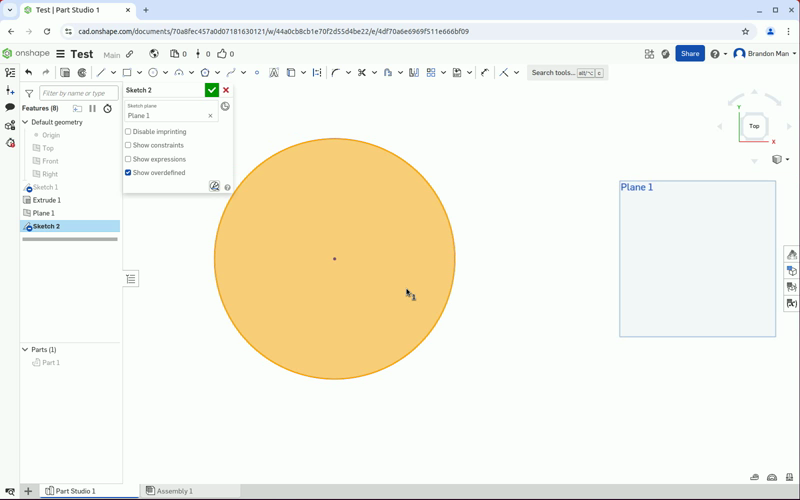
scroll(-6)
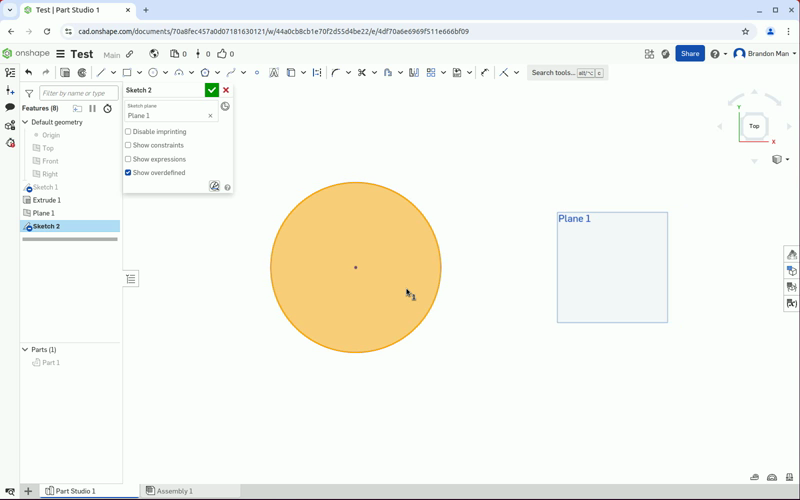
scroll(-6)
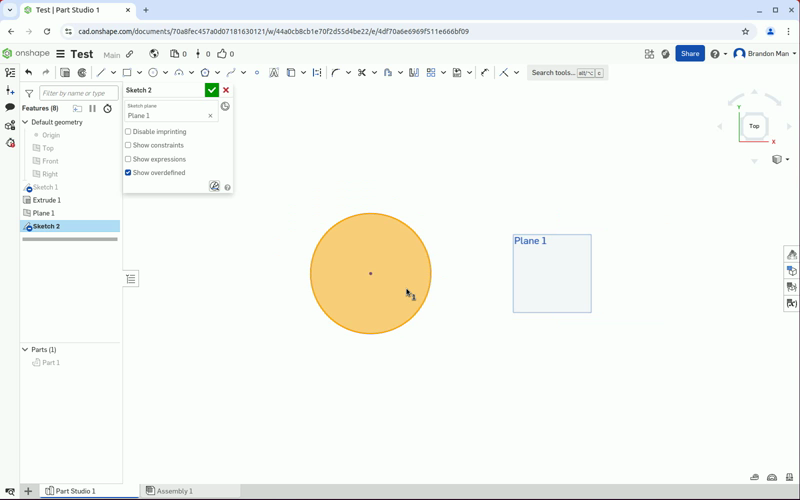
scroll(-6)
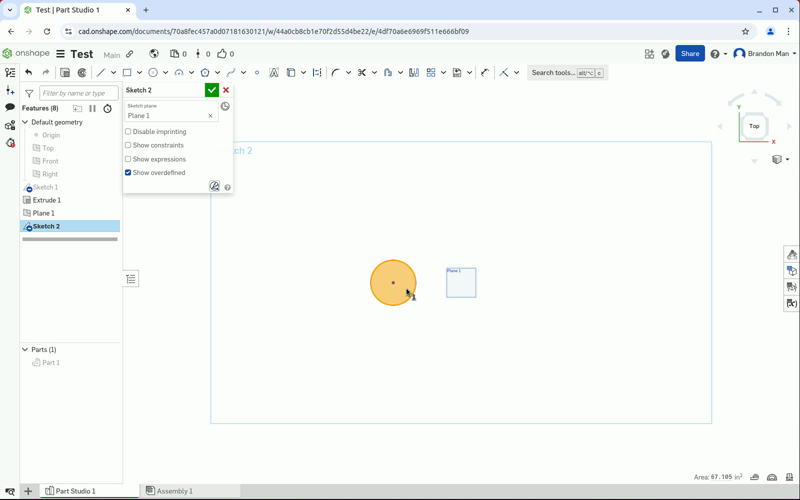
mouse_move(73, 352)
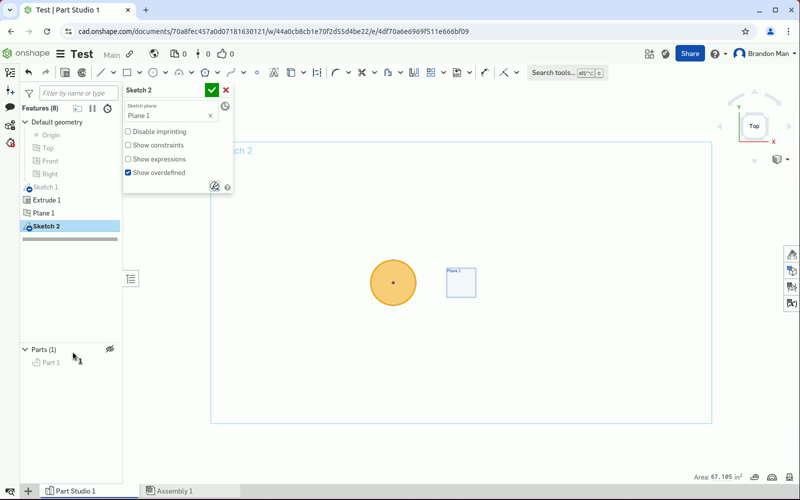
key(shift+y)
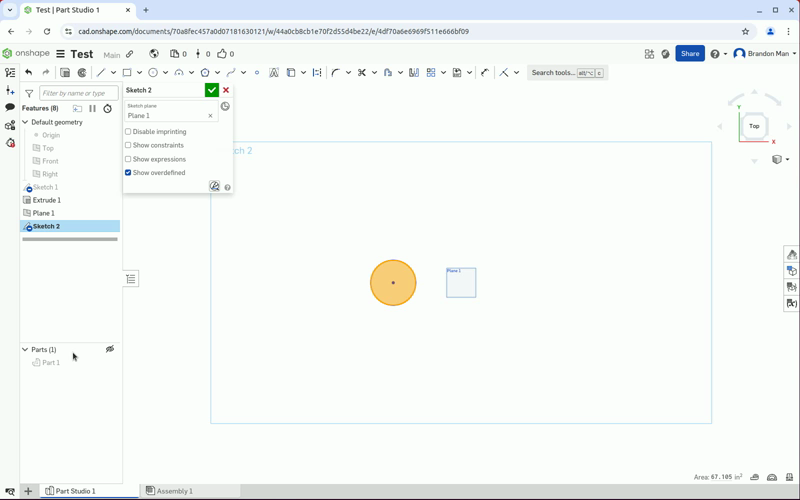
key(shift+e)
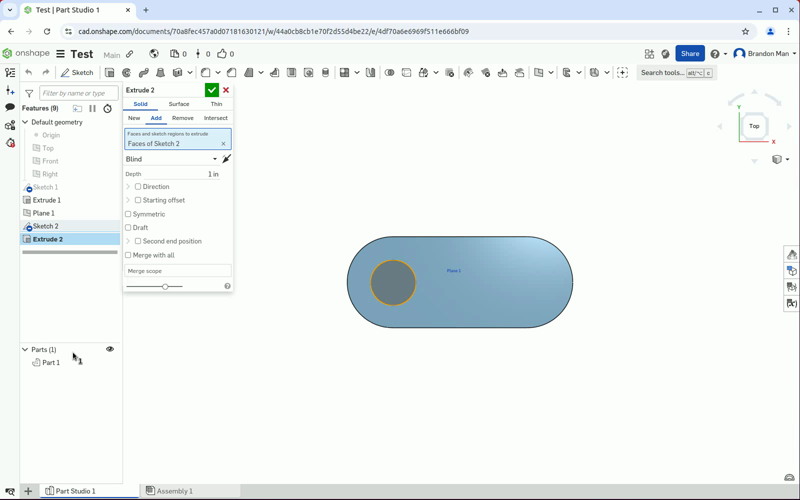
mouse_move(143, 106)
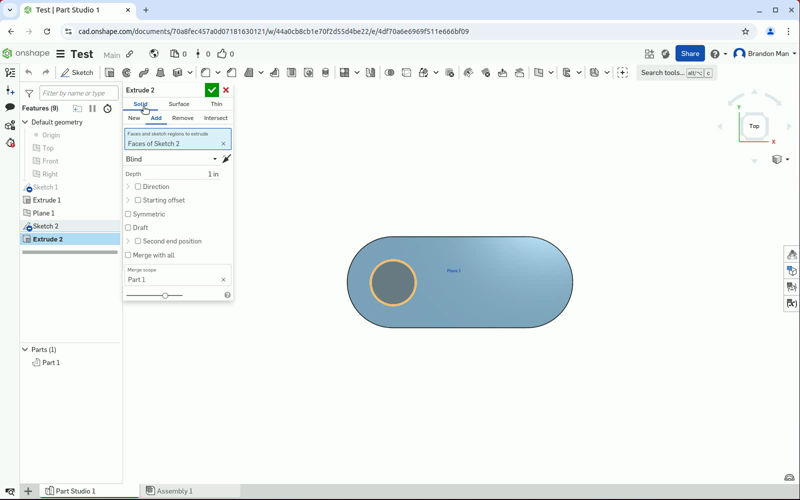
click(143, 106)
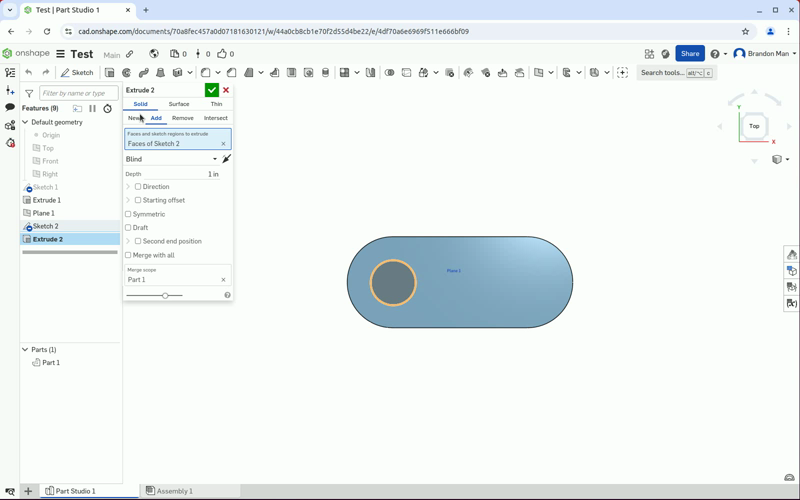
mouse_move(137, 120)
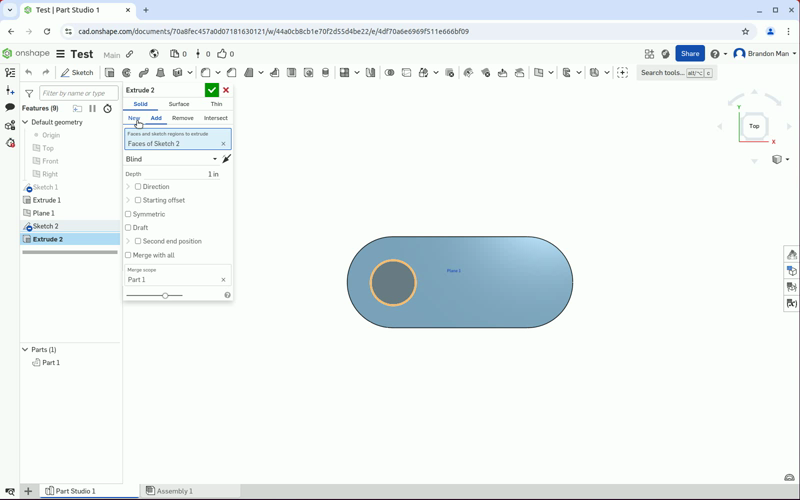
click(137, 120)
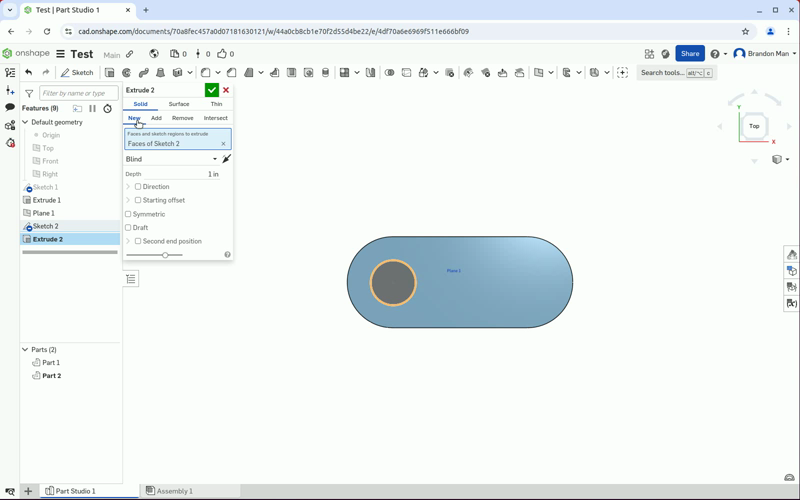
key(tab, 4)
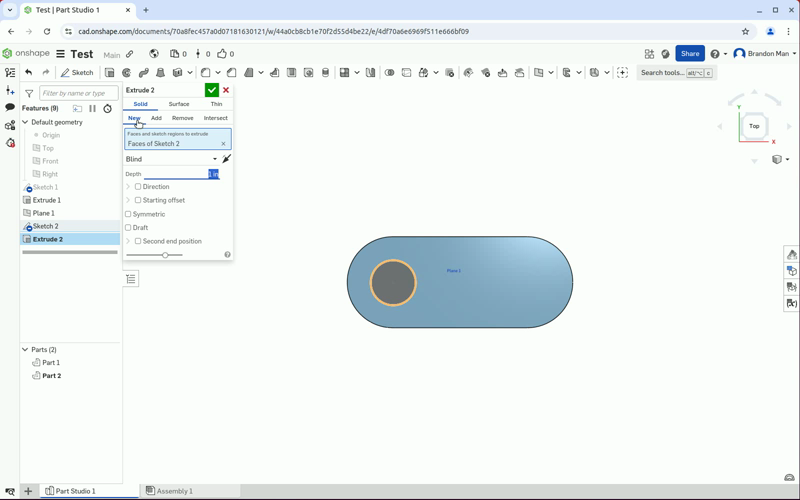
text(-13.961)
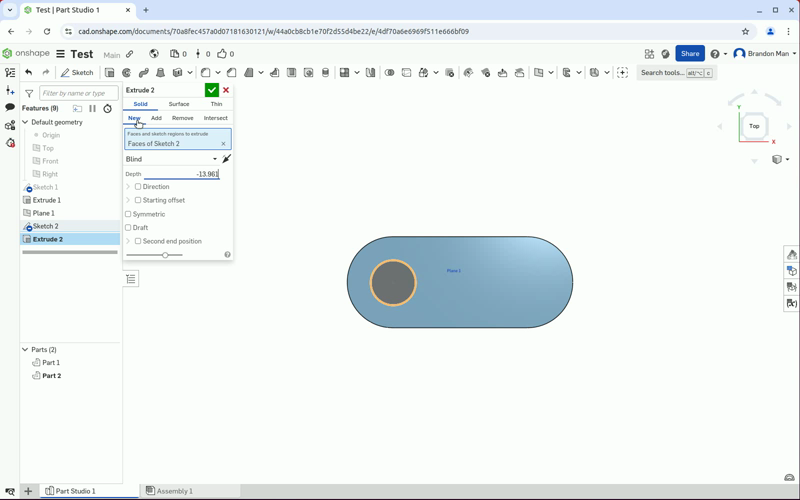
key(enter)
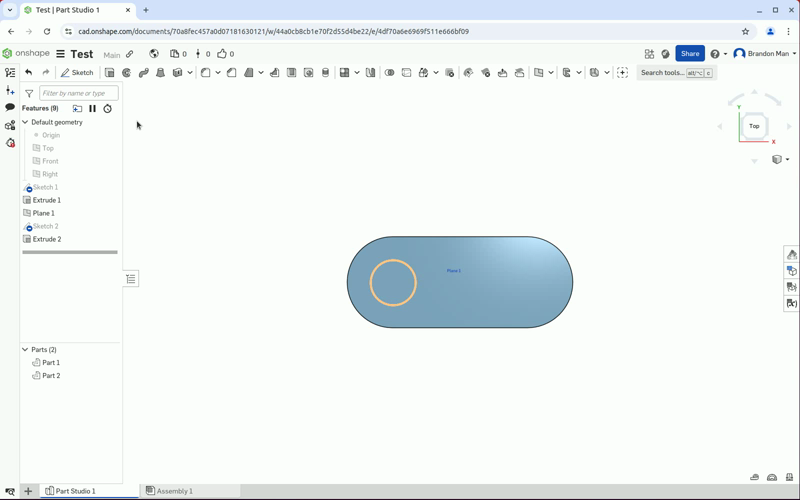
key(shift+h)
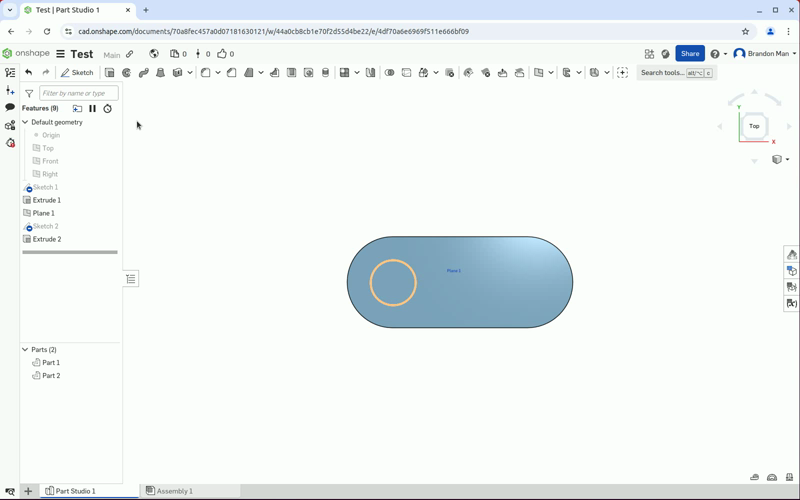
key(shift+h)
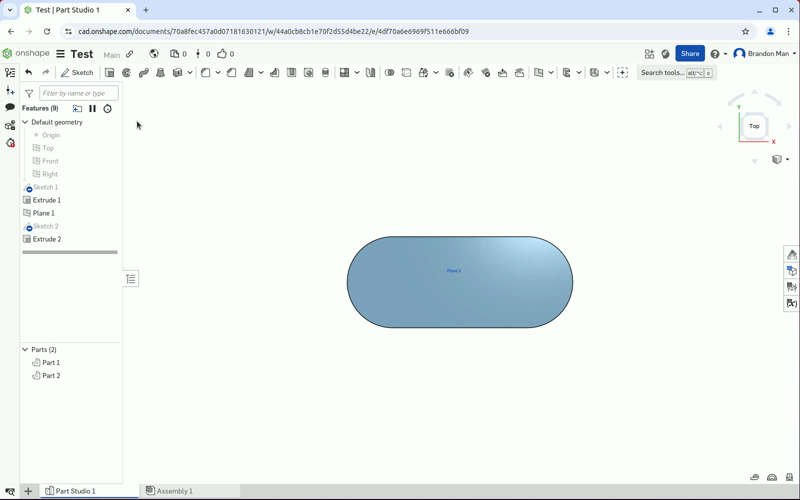
mouse_move(73, 189)
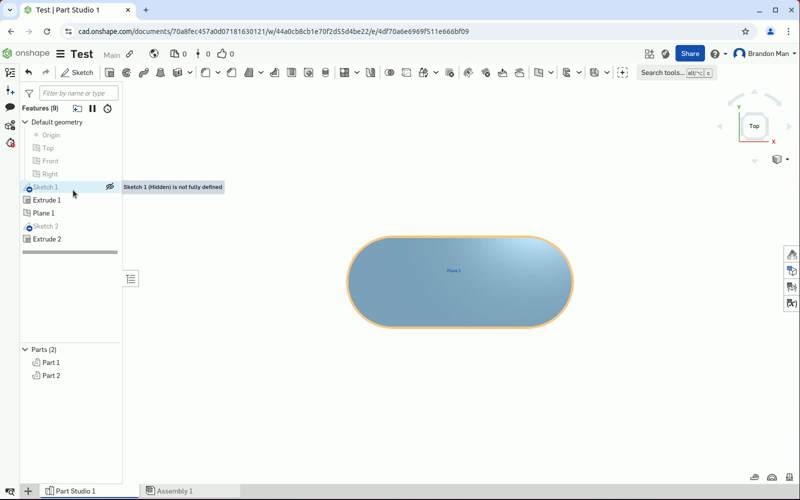
click(73, 189)
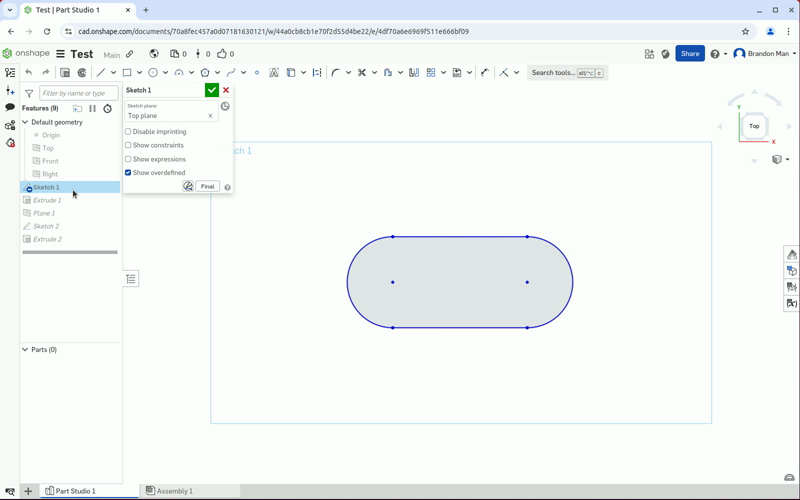
mouse_move(229, 92)
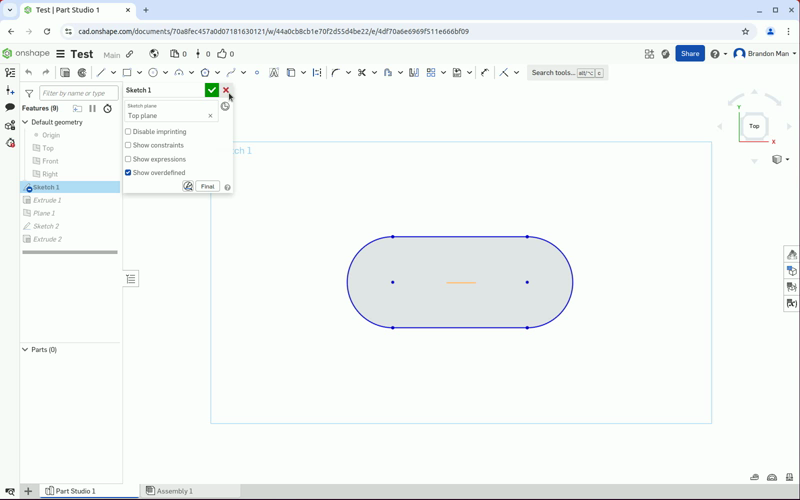
click(229, 92)
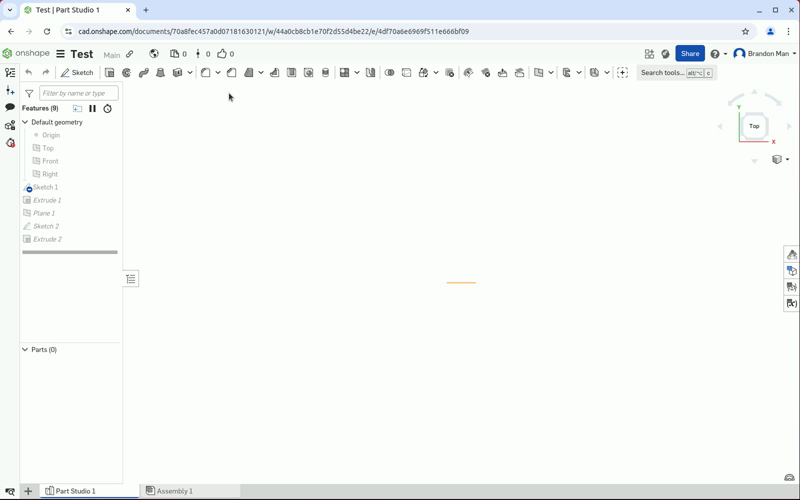
key(shift+s)
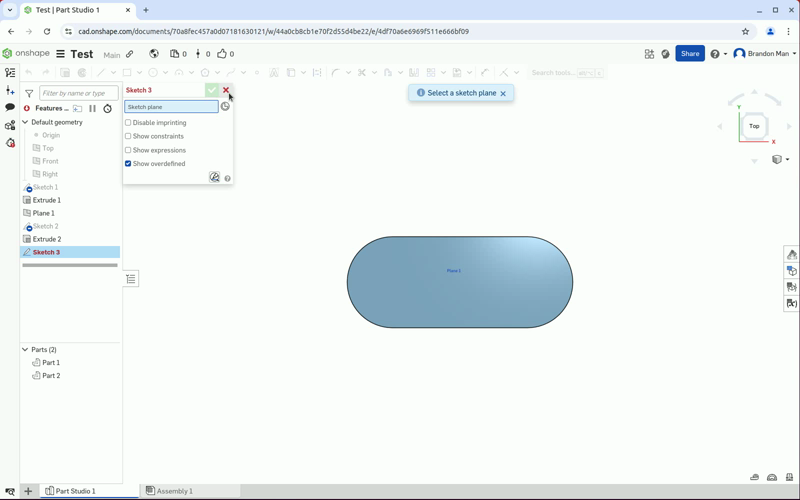
mouse_move(73, 215)
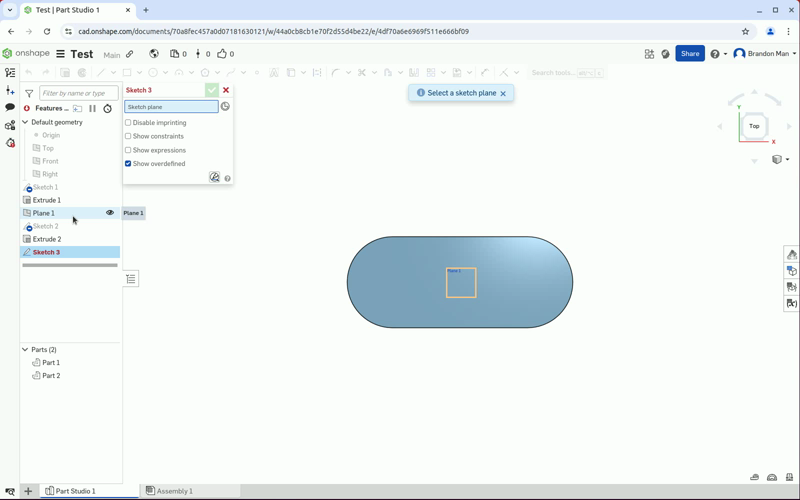
click(73, 215)
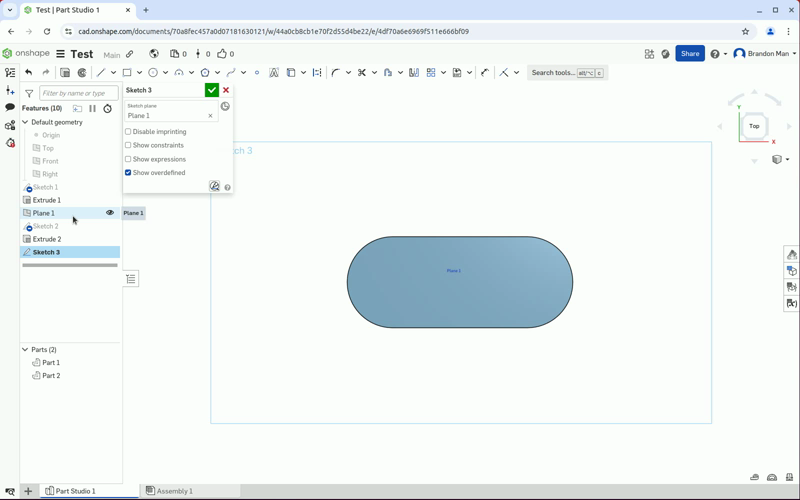
mouse_move(73, 352)
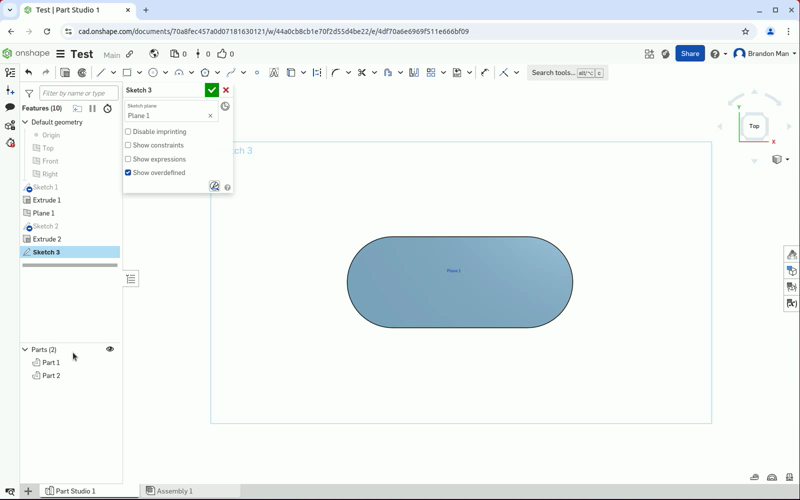
key(y)
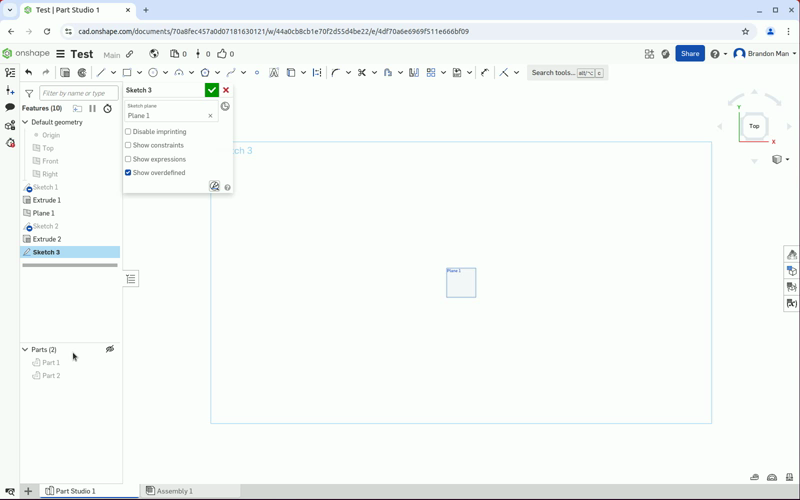
key(c)
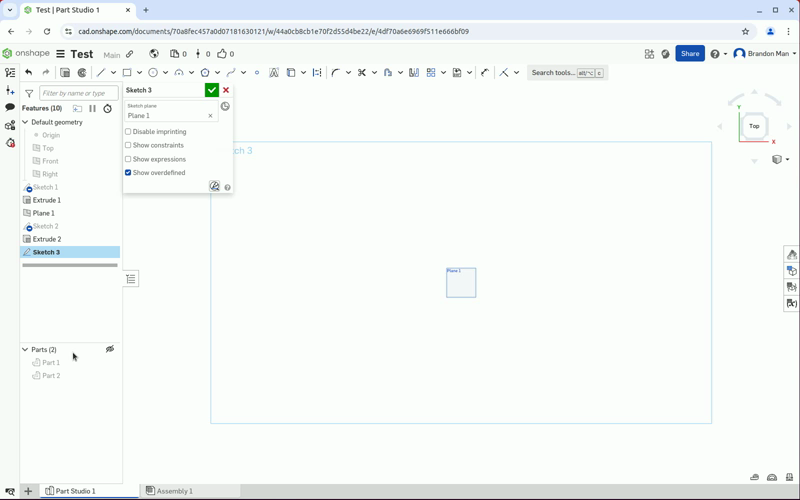
key_down(shift)
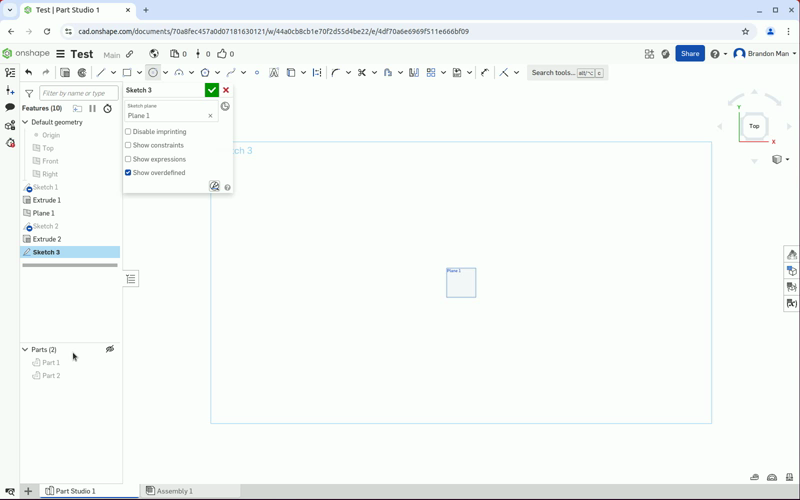
mouse_move(528, 282)
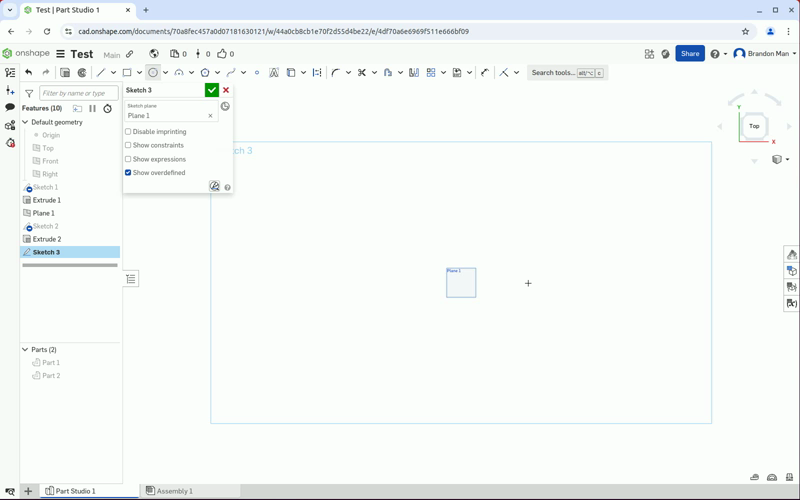
click(528, 282)
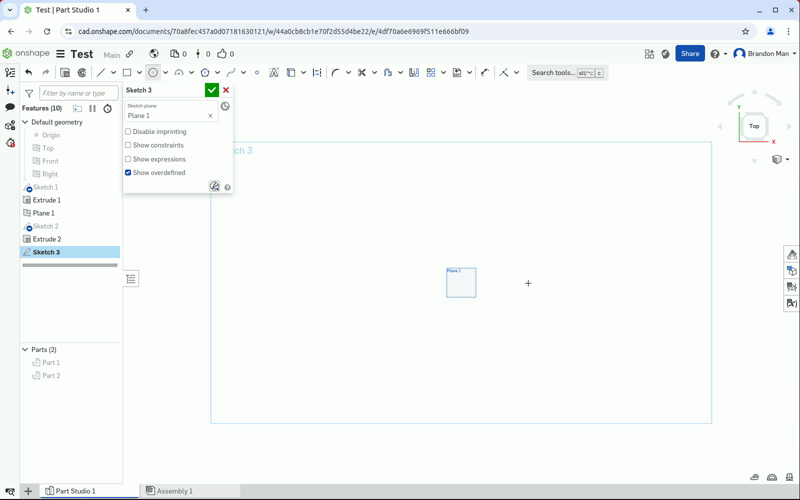
key_up(shift)
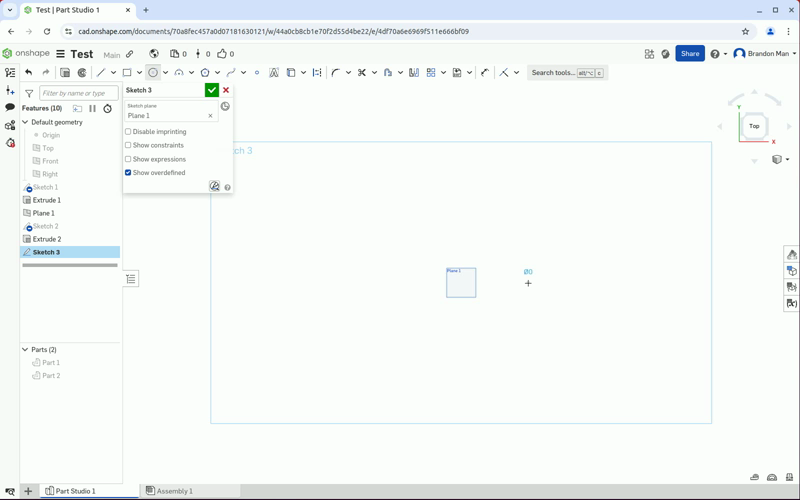
mouse_move(550, 282)
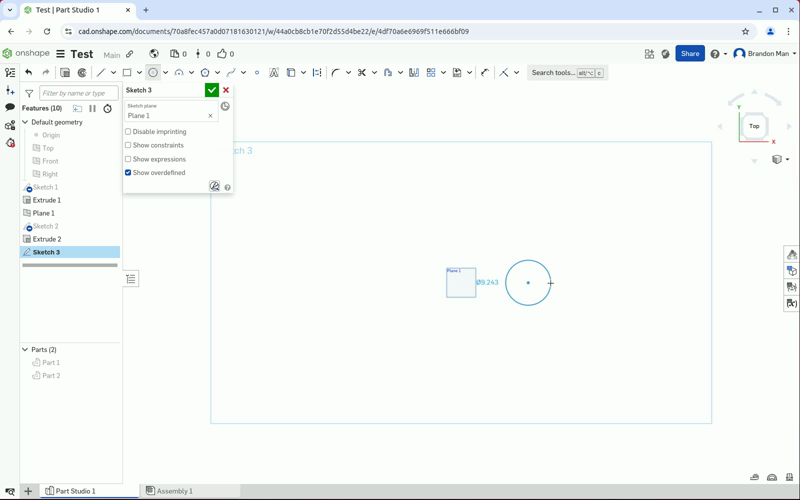
click(550, 282)
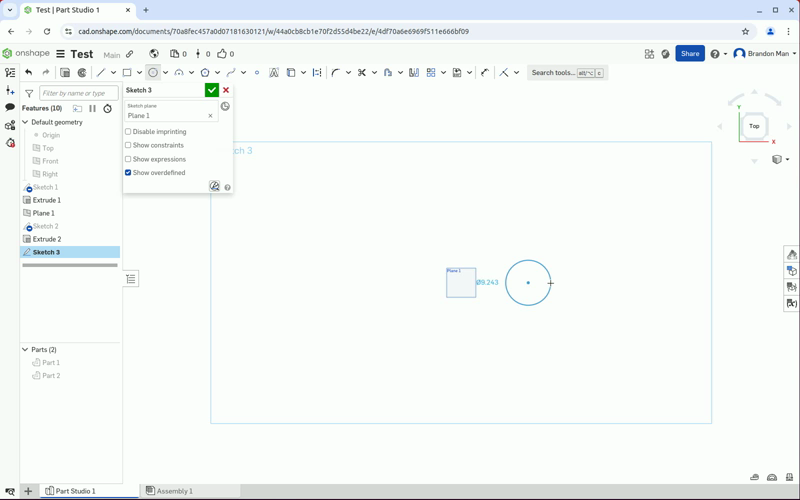
key(esc)
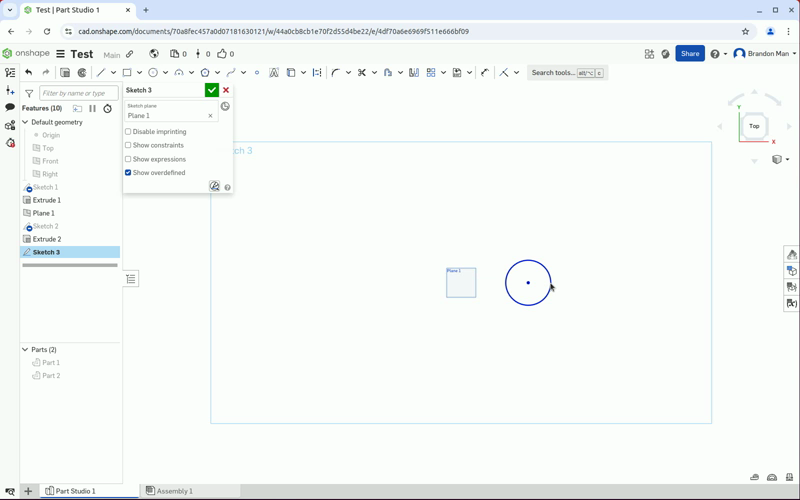
mouse_move(521, 299)
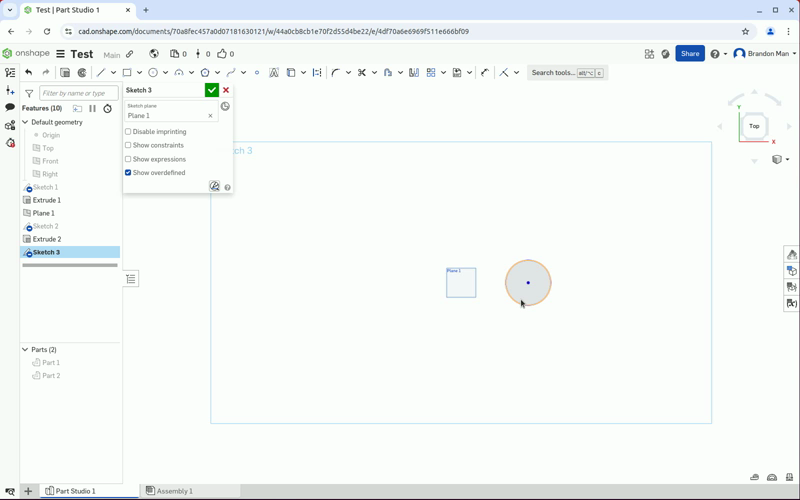
scroll(6)
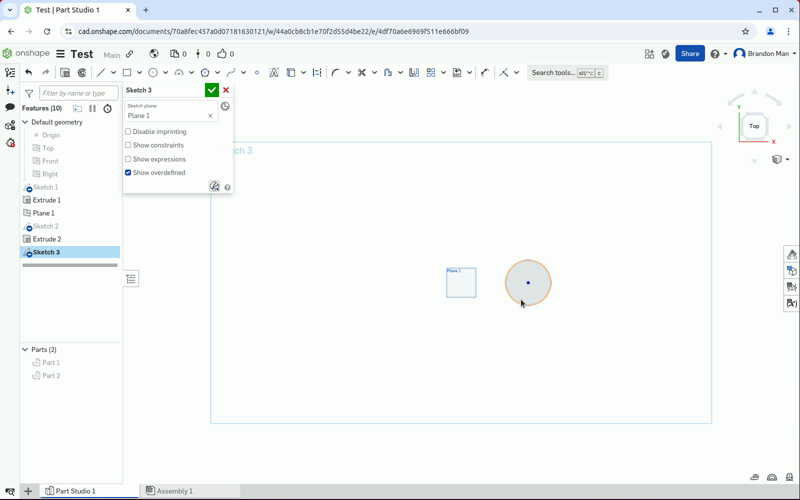
scroll(6)
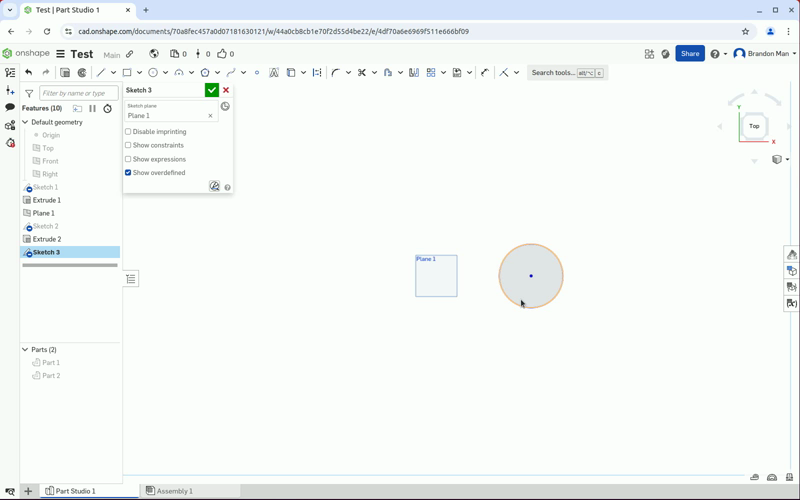
scroll(6)
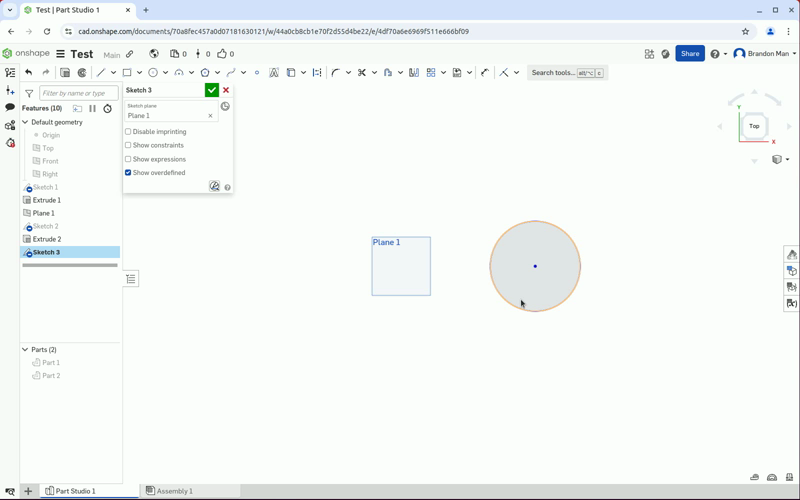
scroll(6)
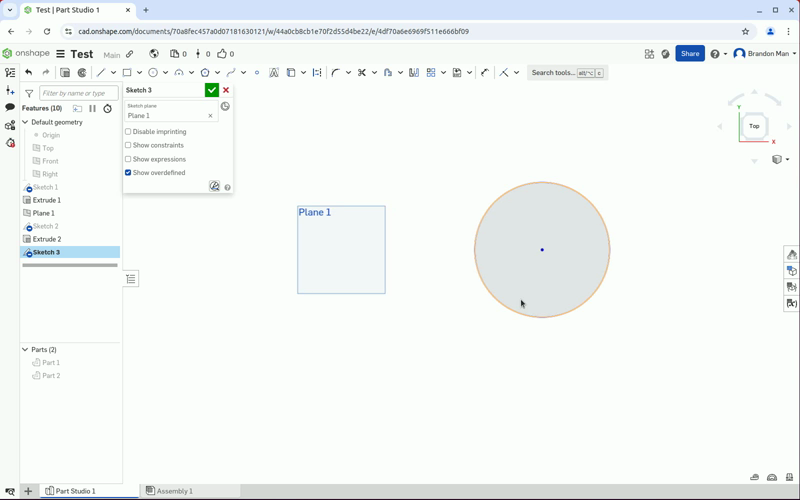
scroll(6)
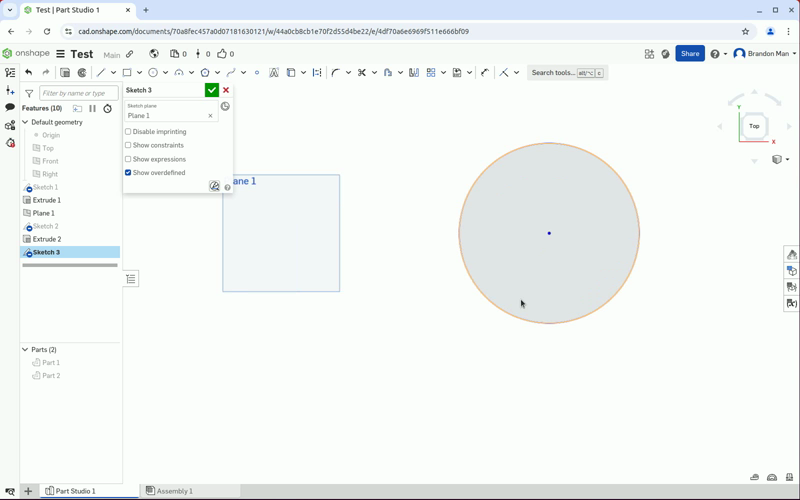
scroll(6)
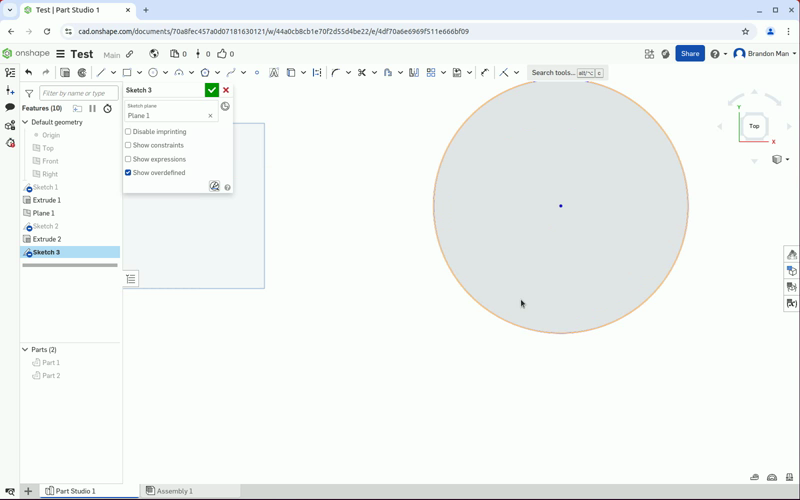
scroll(6)
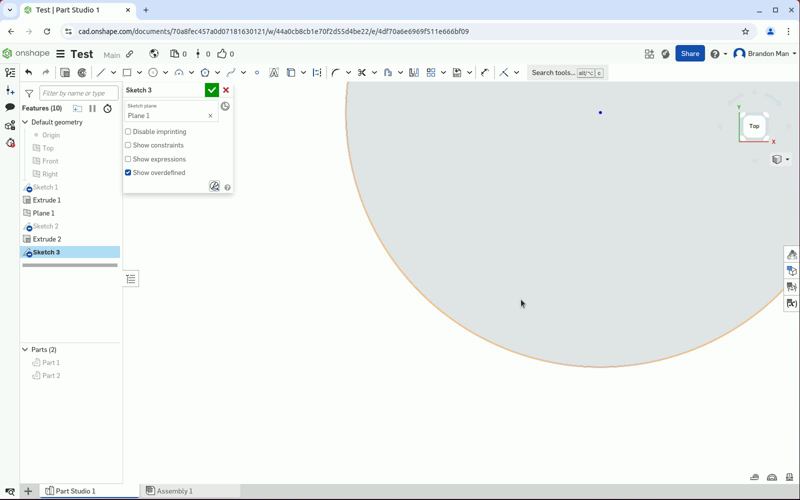
click(521, 299)
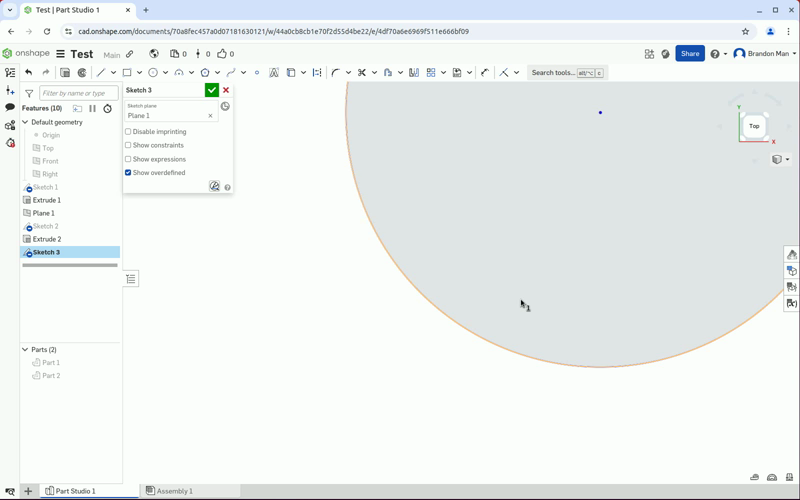
scroll(-6)
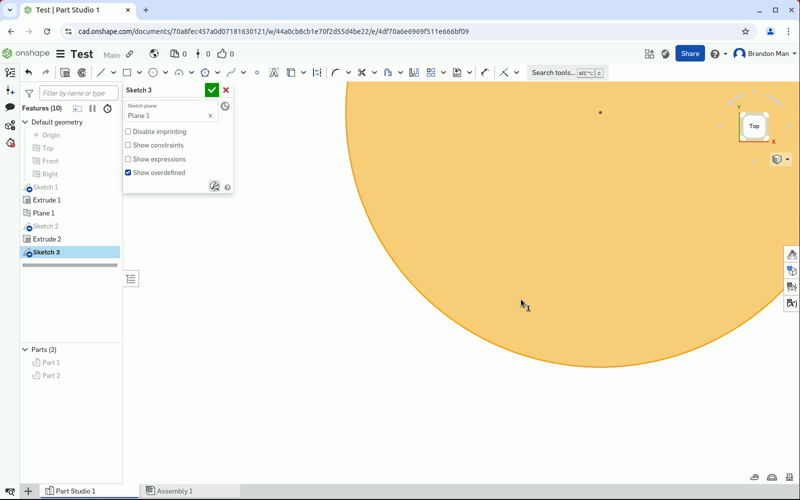
scroll(-6)
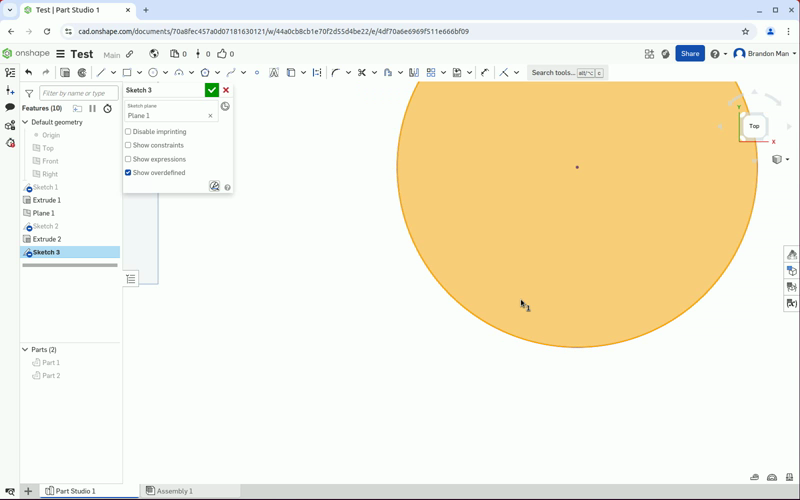
scroll(-6)
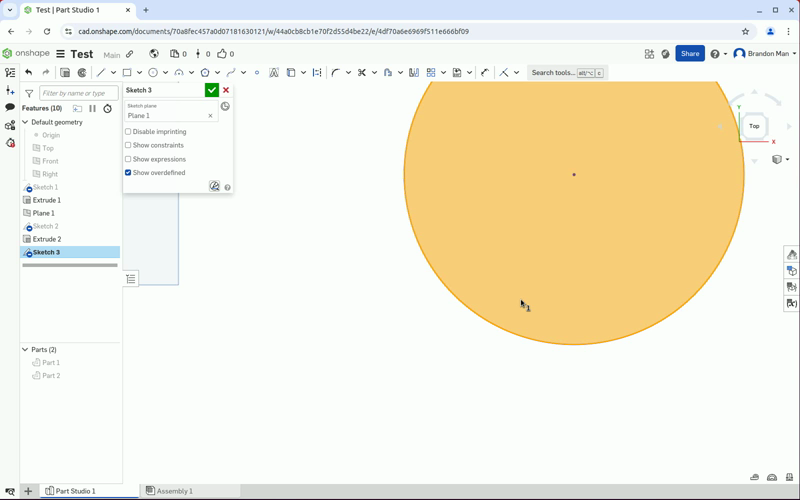
scroll(-6)
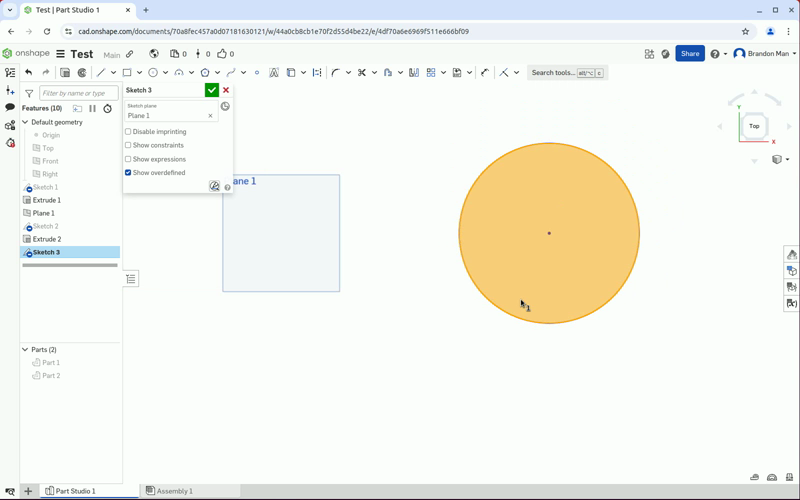
scroll(-6)
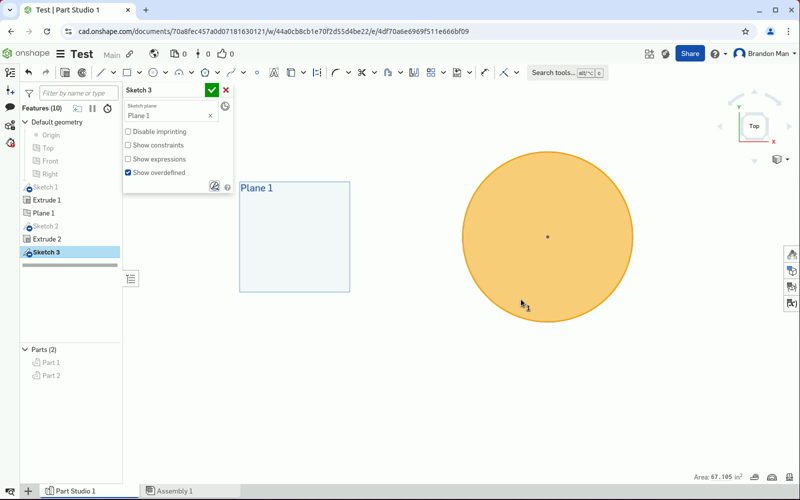
scroll(-6)
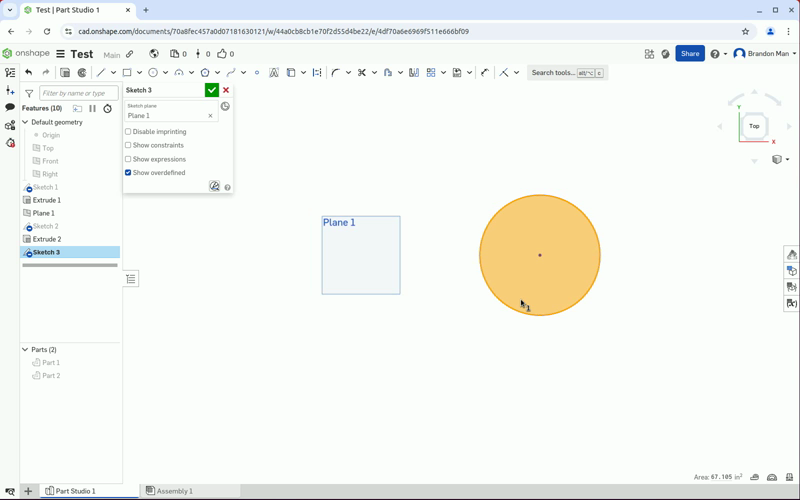
scroll(-6)
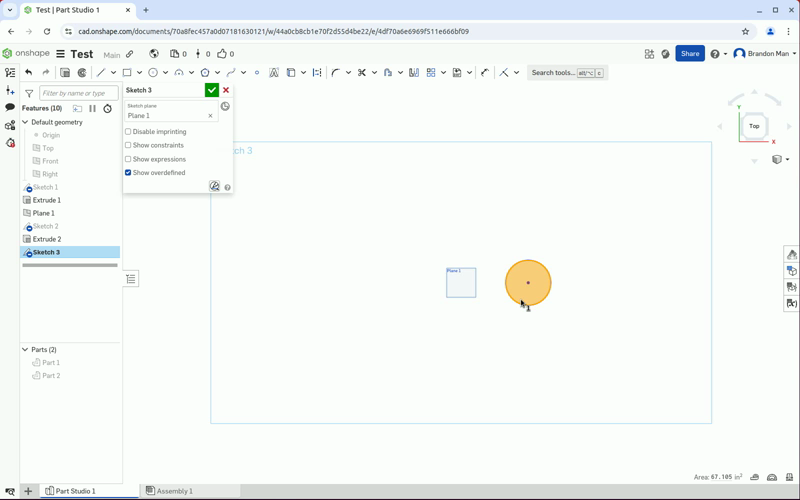
mouse_move(73, 352)
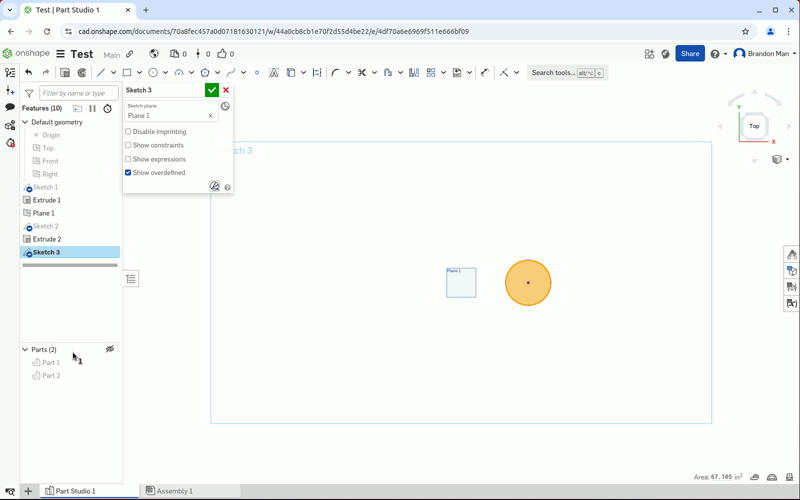
key(shift+y)
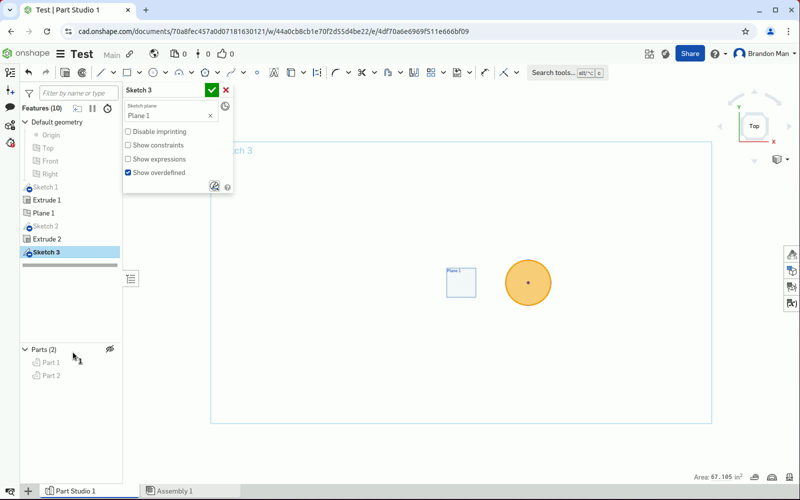
key(shift+e)
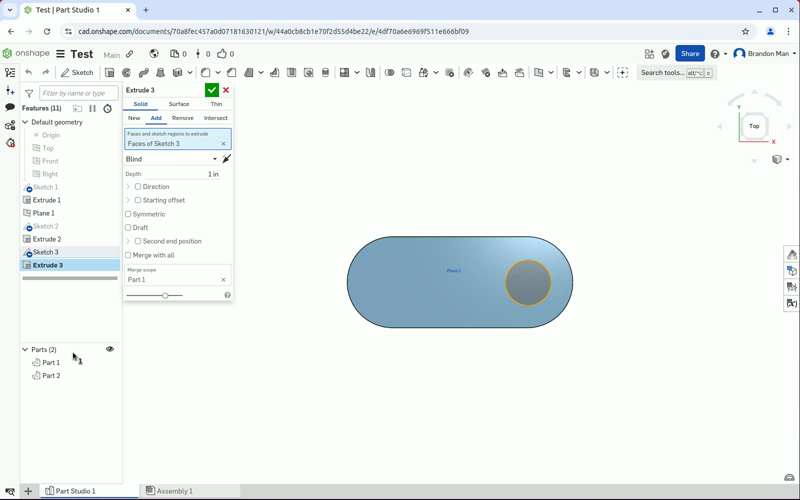
mouse_move(143, 106)
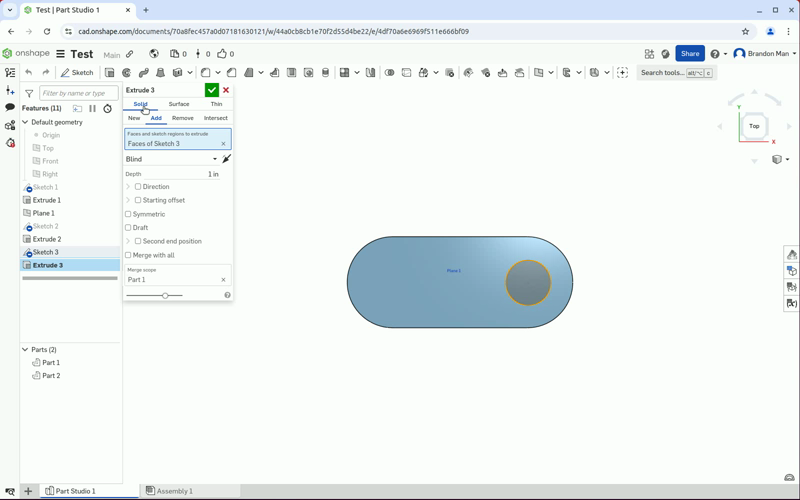
click(143, 106)
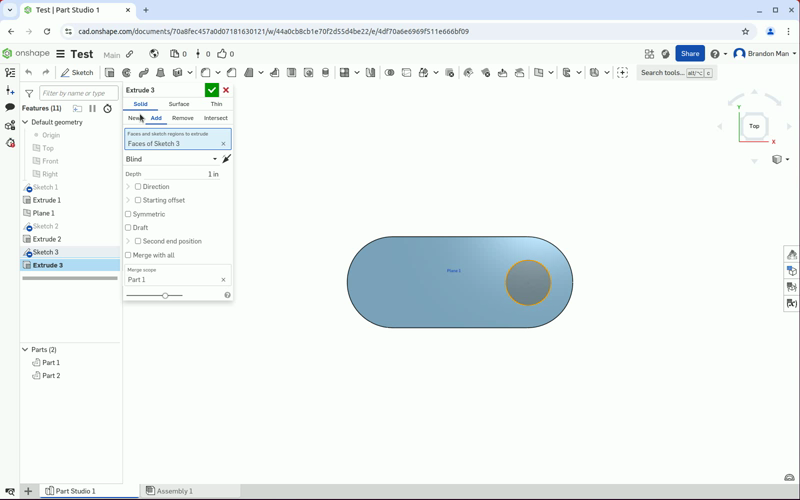
mouse_move(137, 120)
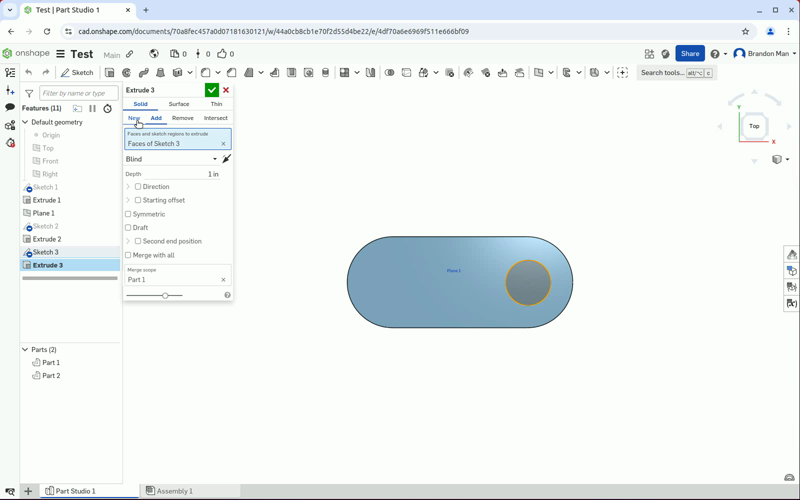
click(137, 120)
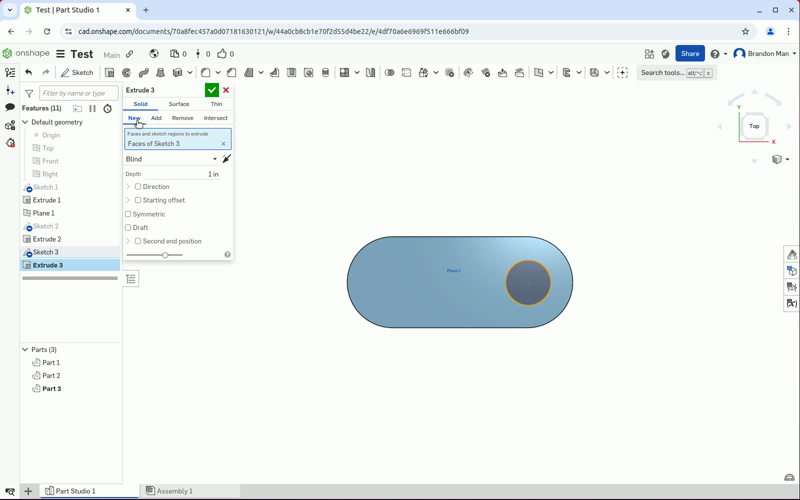
key(tab, 4)
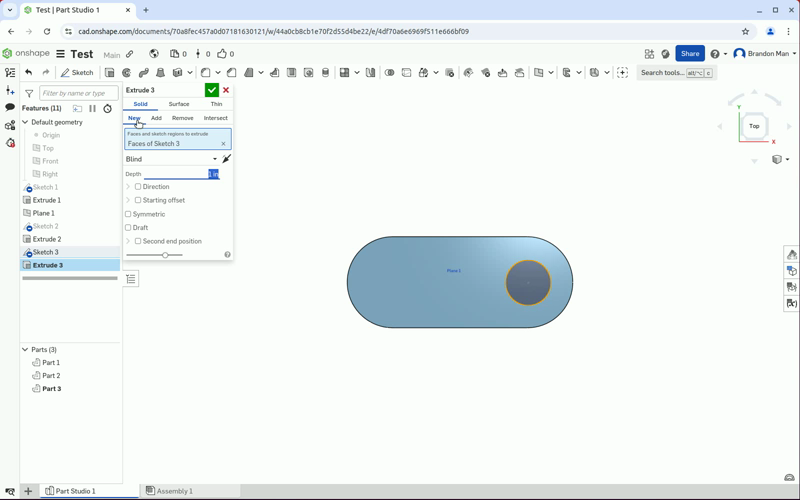
text(9.147)
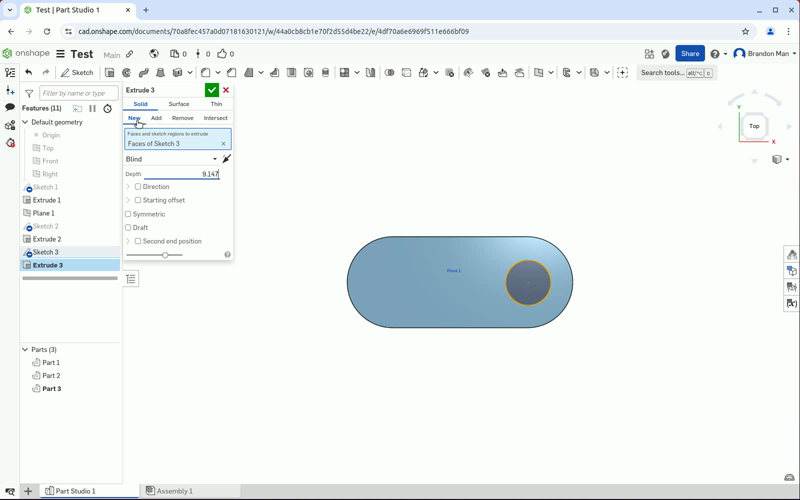
key(enter)
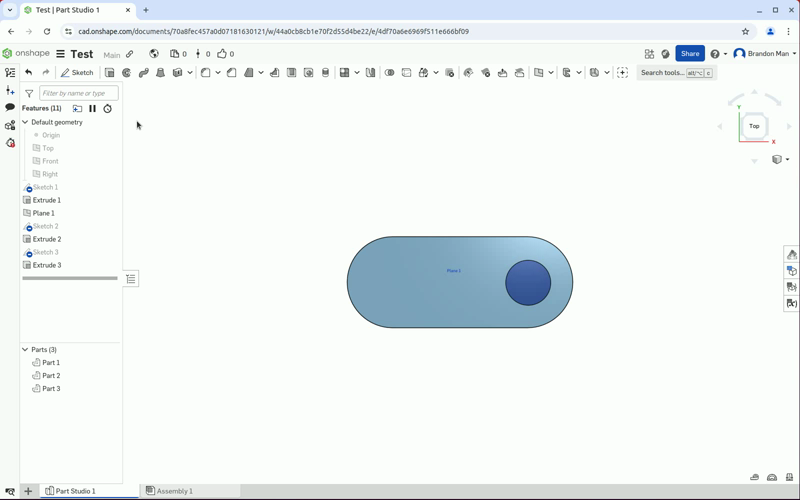
key(shift+h)
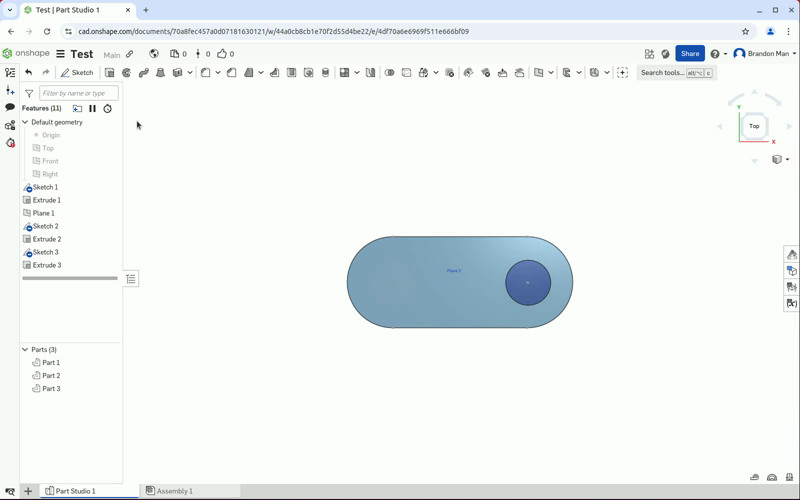
key(shift+h)
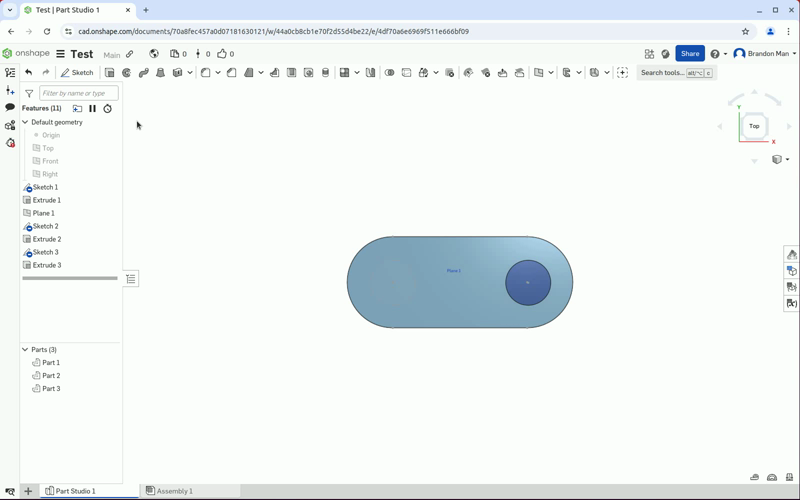
key(shift+7)
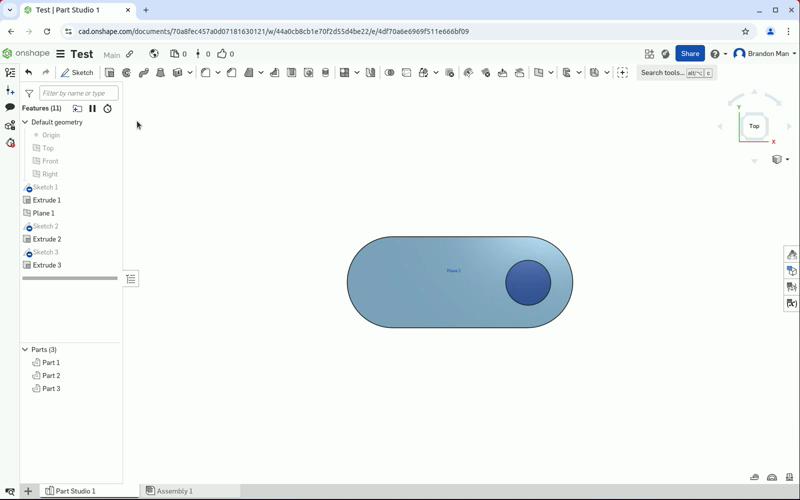
key(up, 3)
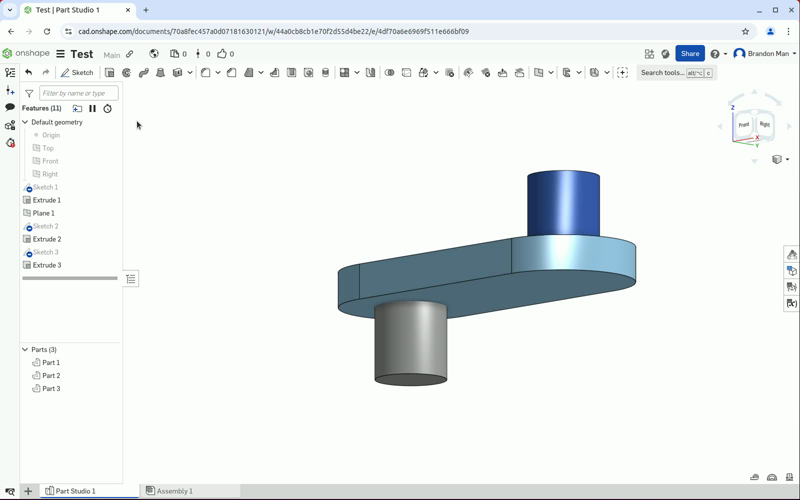
key(left, 3)
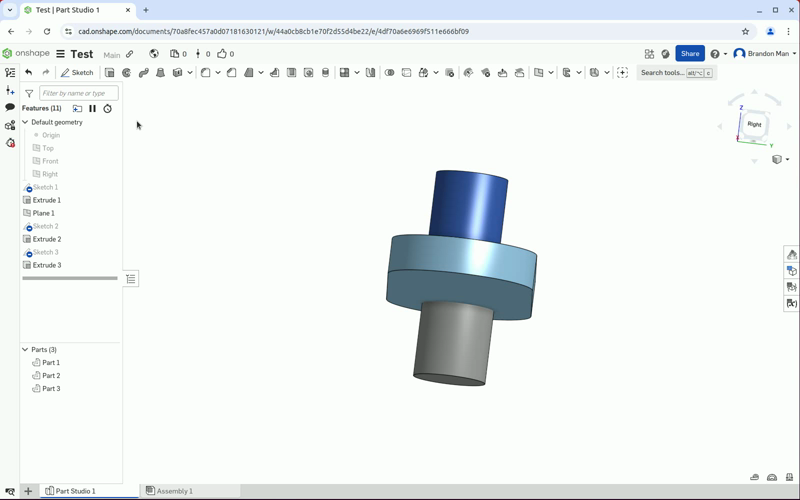
key(right, 3)
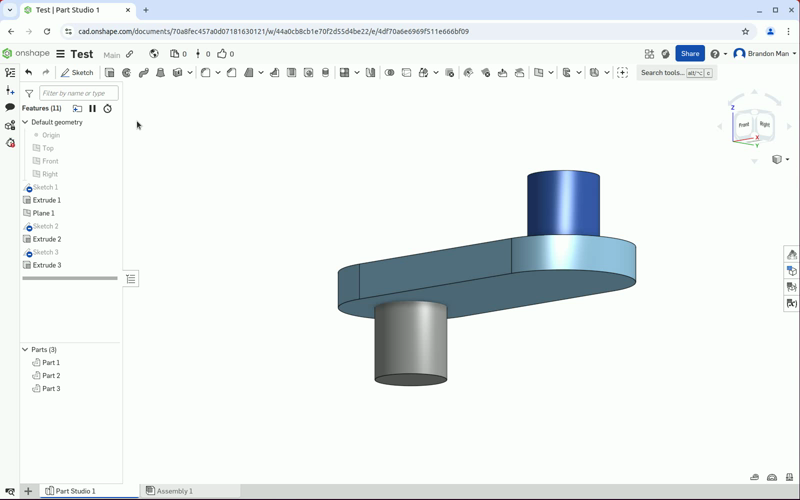
key(down, 3)
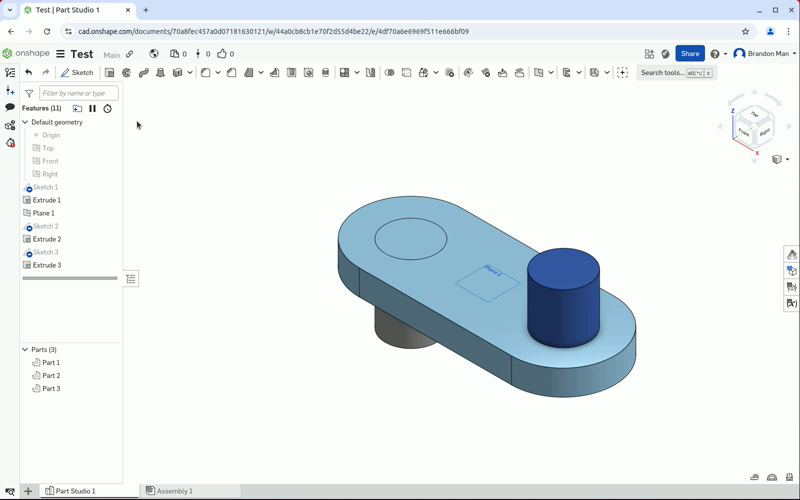
mouse_move(73, 189)
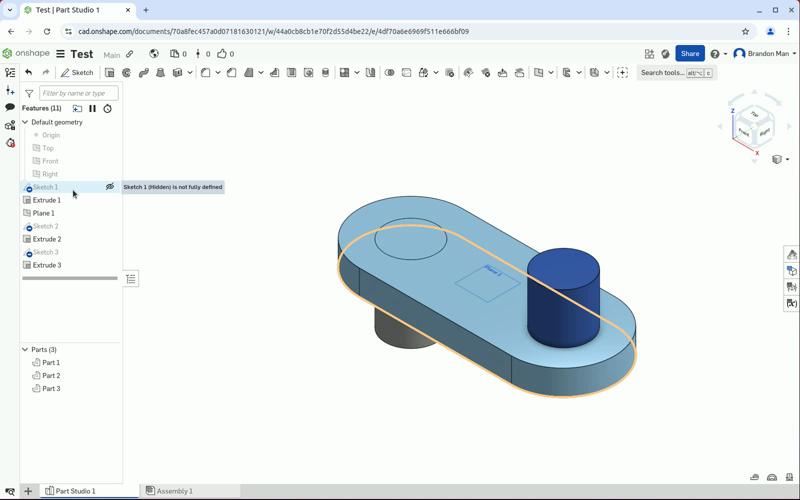
click(73, 189)